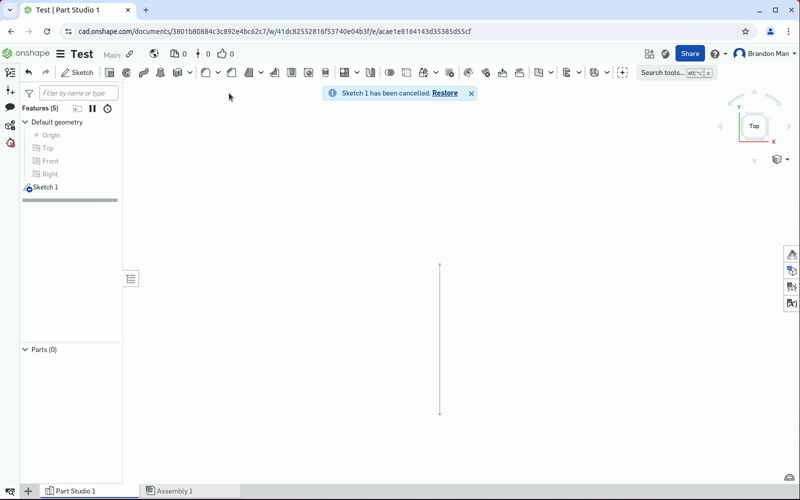
key(shift+h)
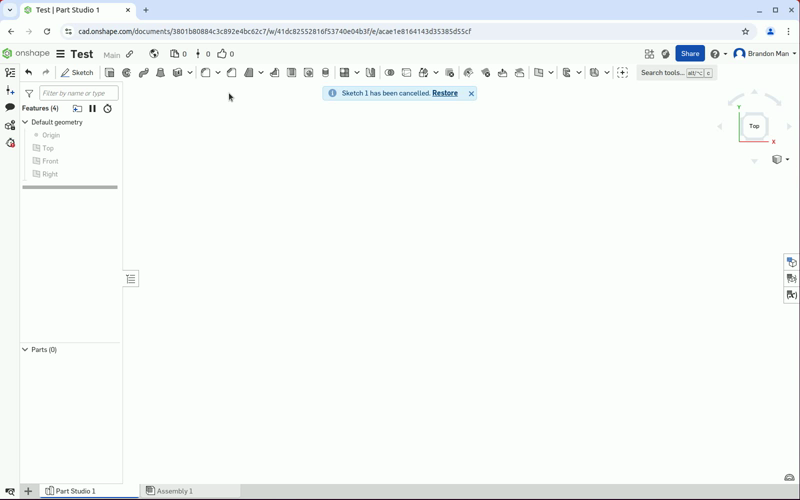
mouse_move(73, 352)
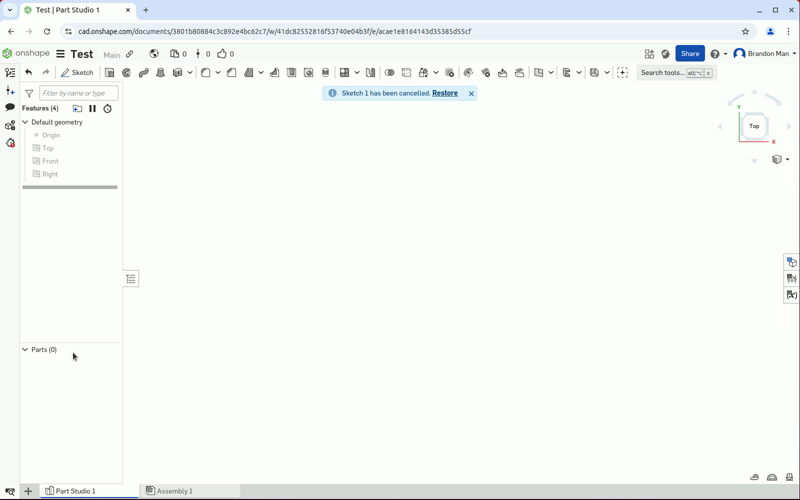
key(y)
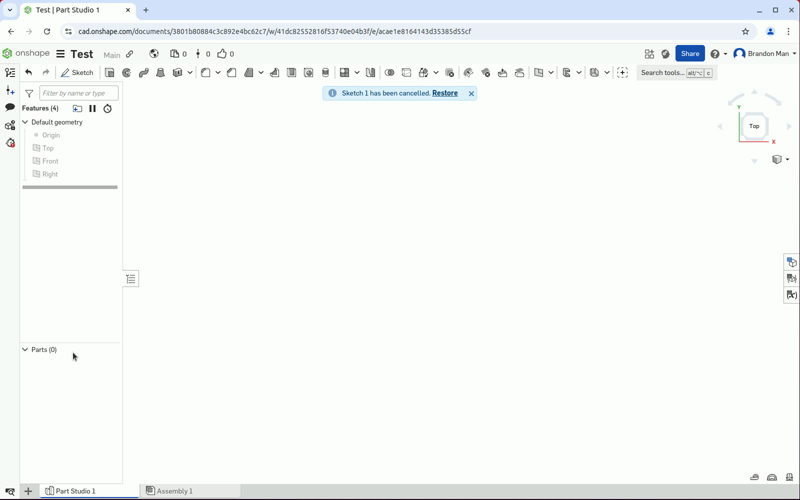
key(shift+p)
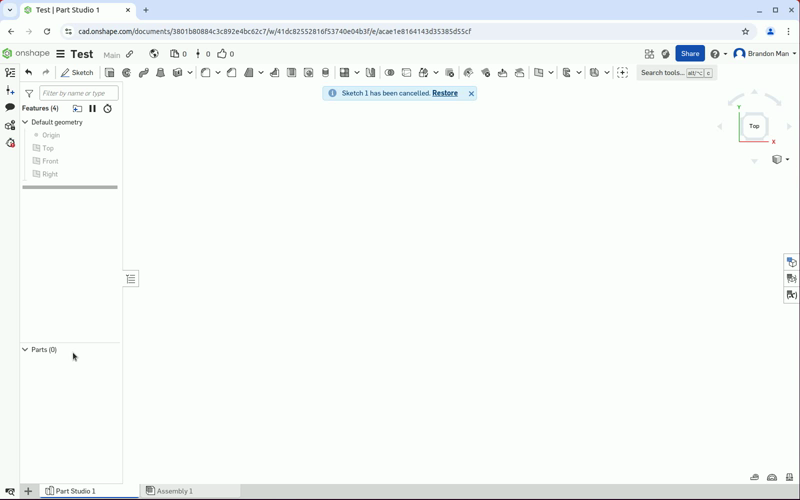
key(space)
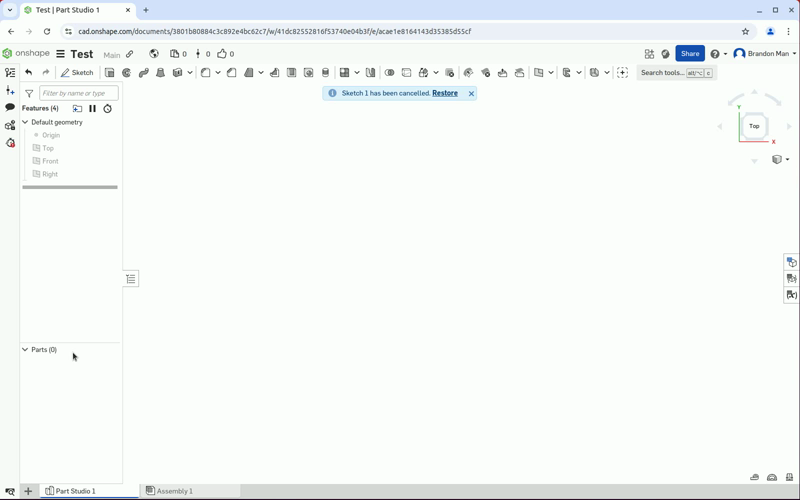
key_down(shift)
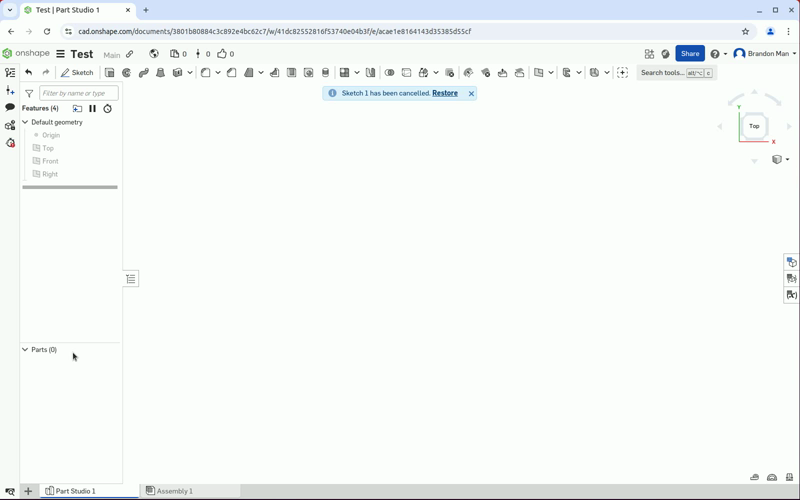
key(up)
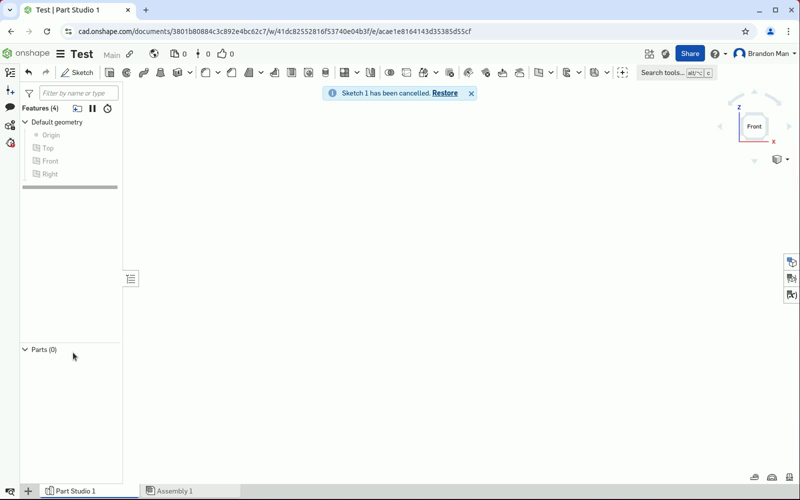
key_up(shift)
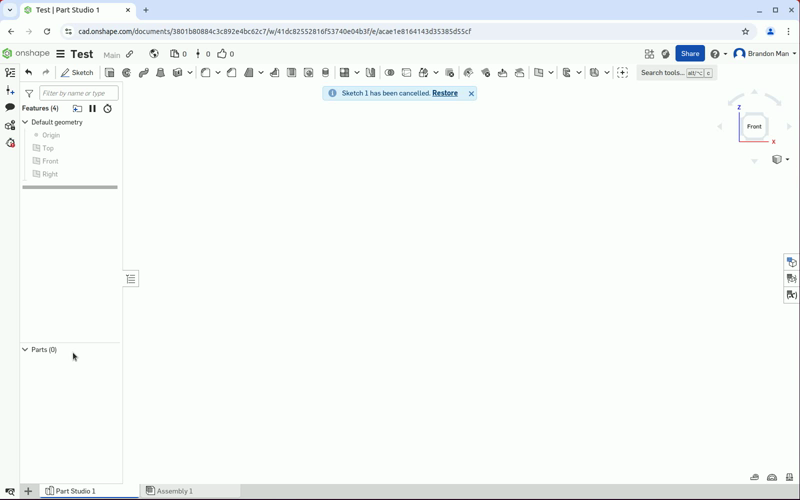
mouse_move(73, 352)
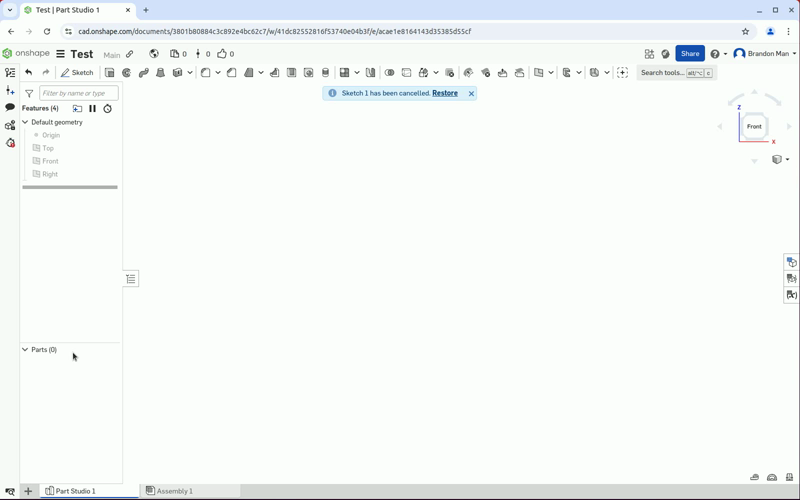
key(shift+y)
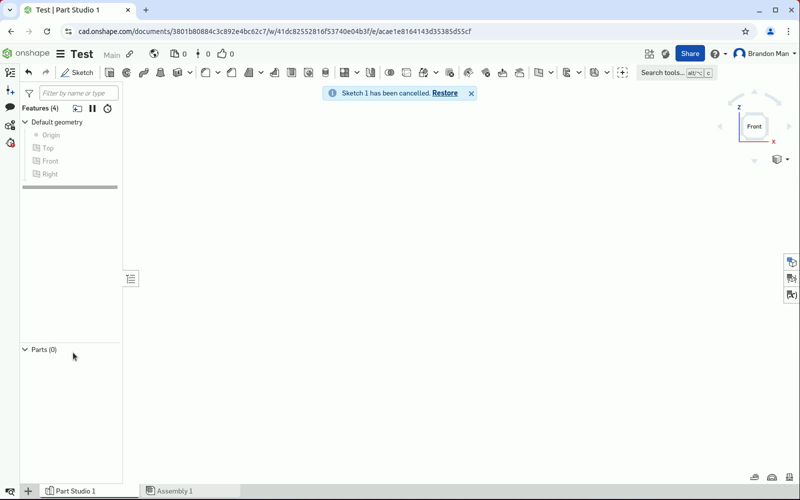
key(shift+s)
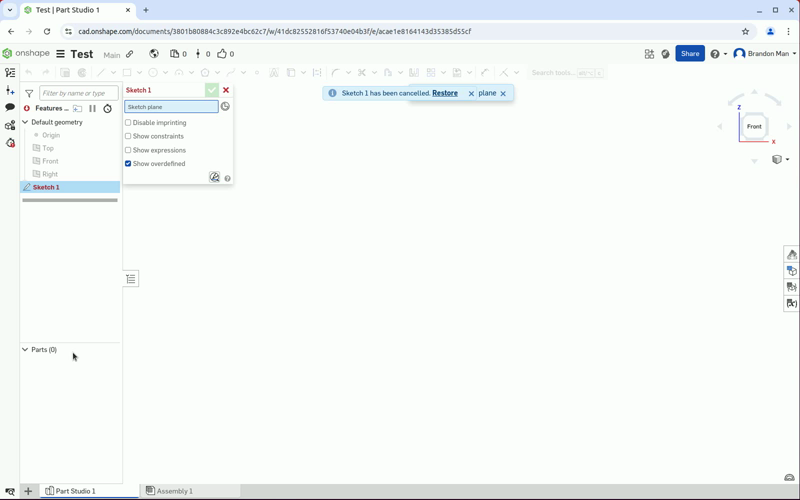
mouse_move(73, 163)
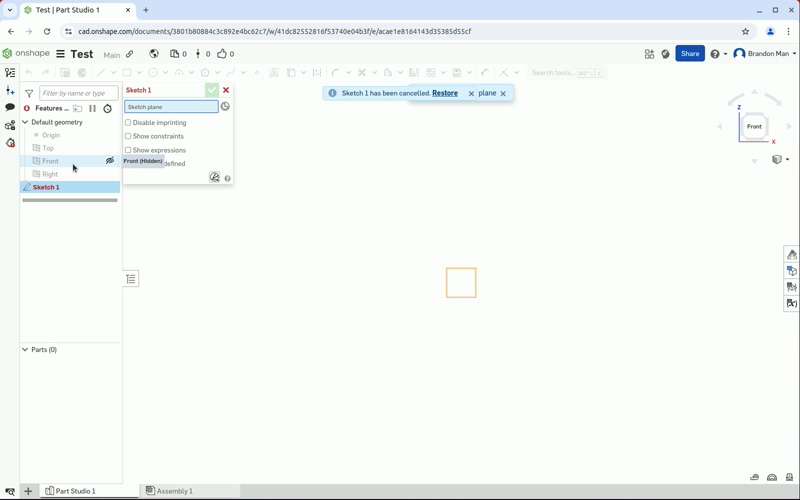
click(73, 163)
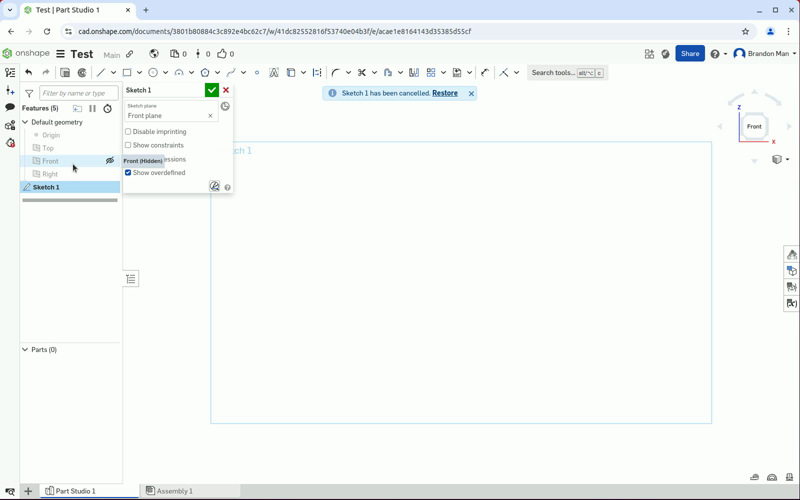
mouse_move(73, 352)
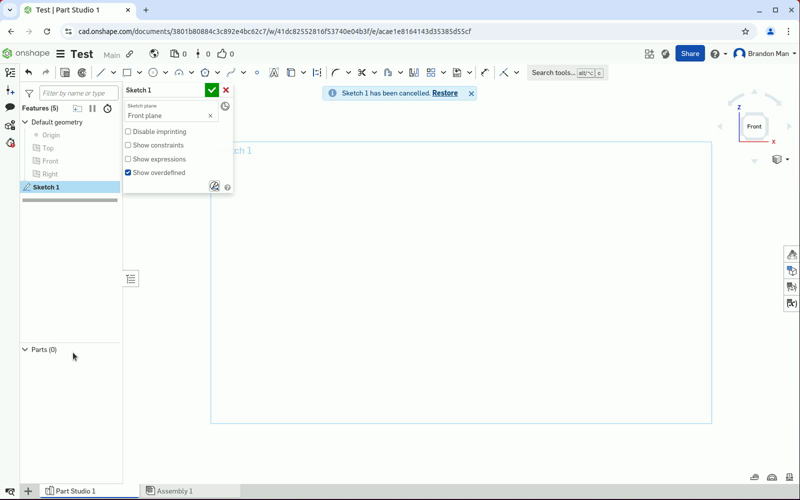
key(y)
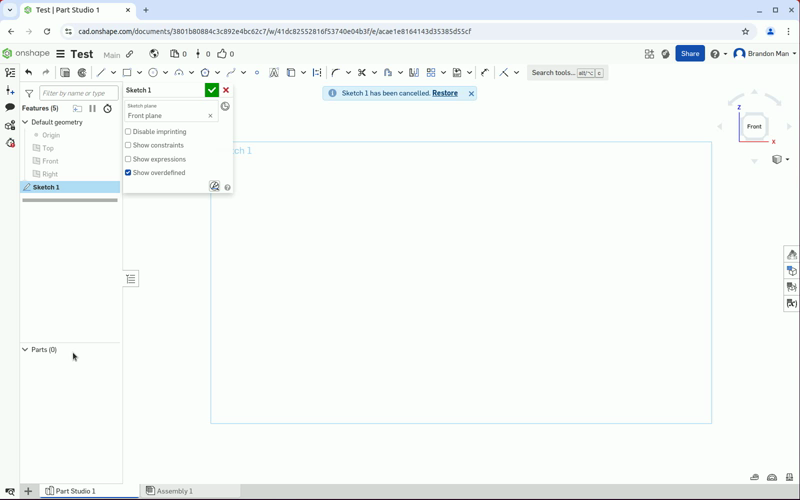
key(c)
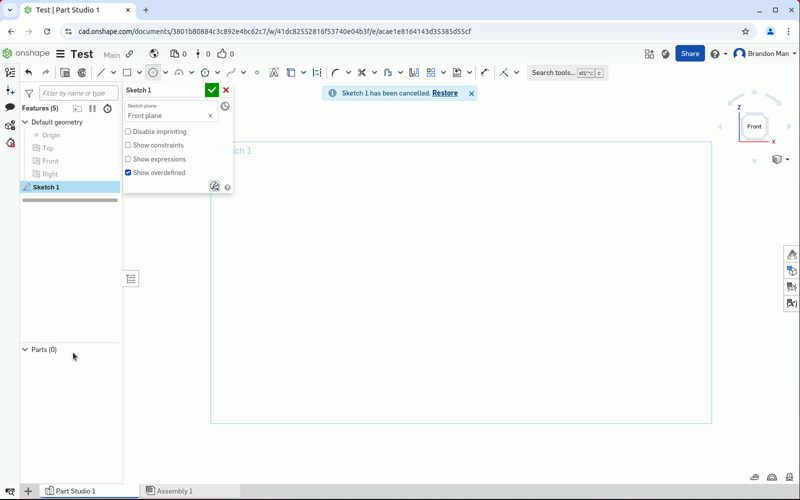
key_down(shift)
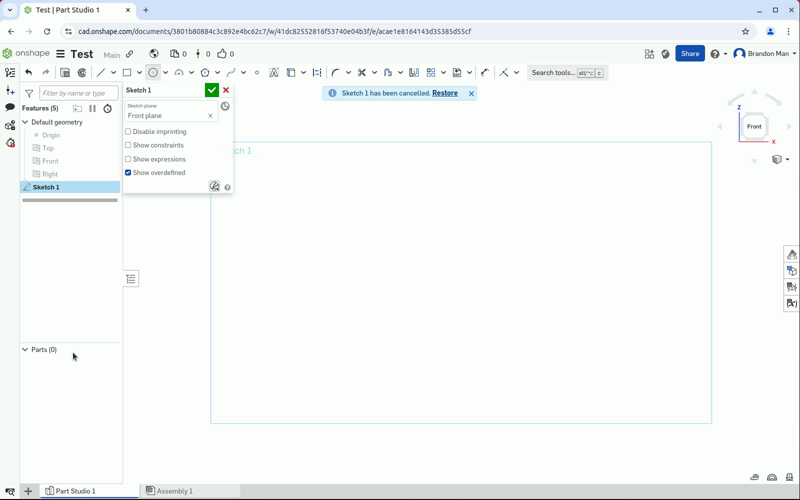
mouse_move(460, 282)
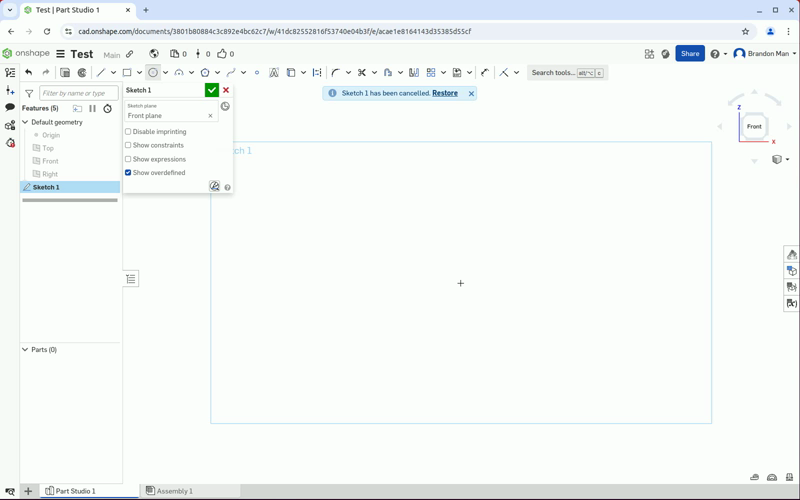
click(460, 282)
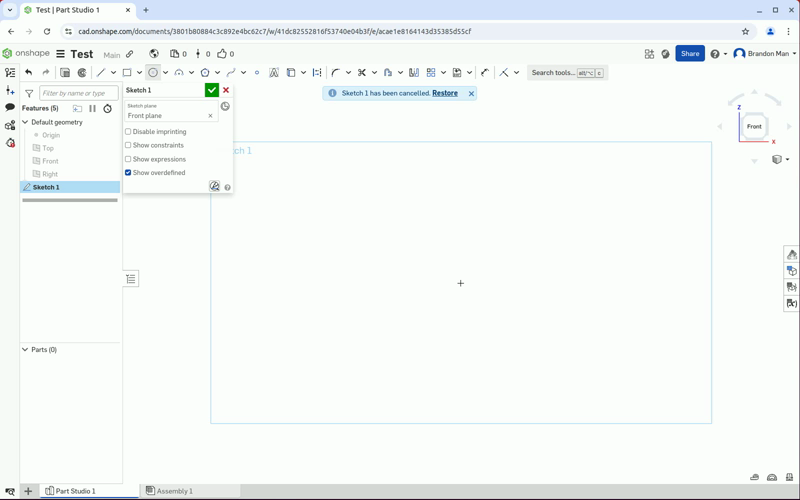
key_up(shift)
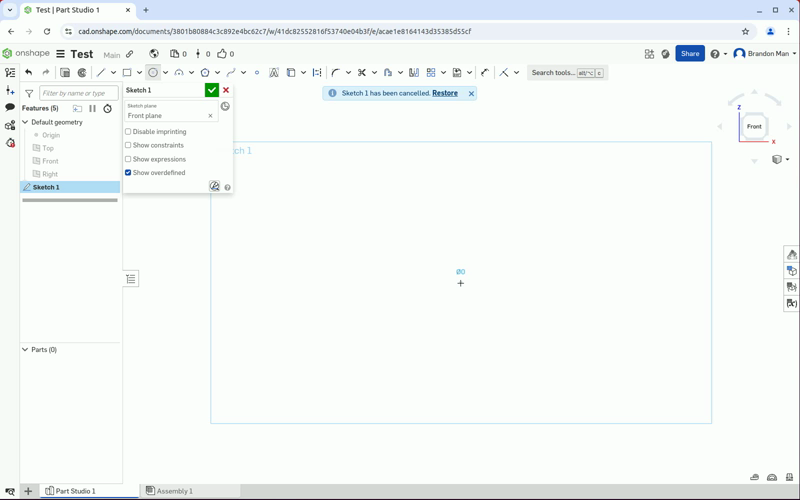
mouse_move(484, 282)
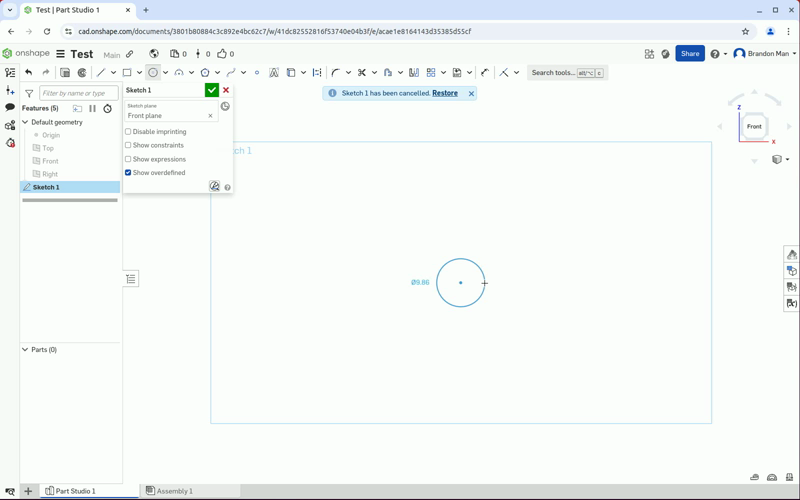
click(484, 282)
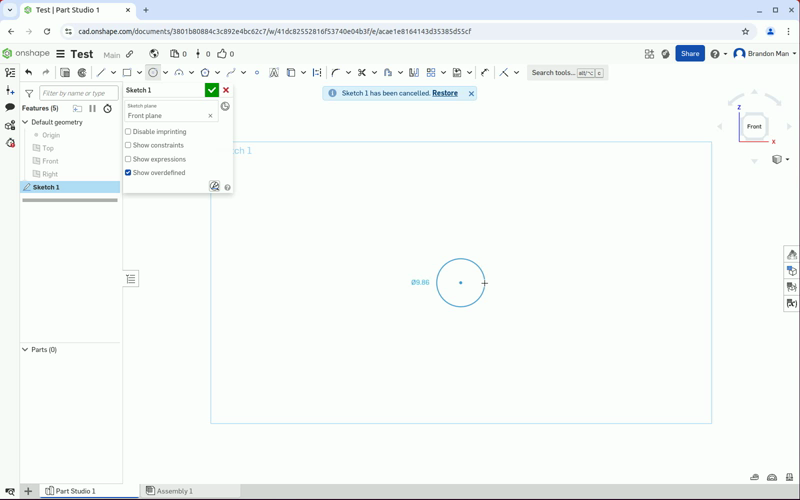
key(esc)
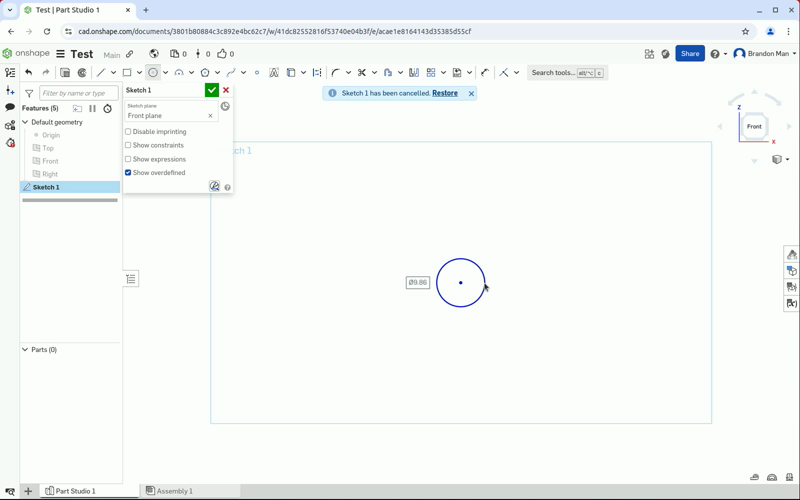
key(c)
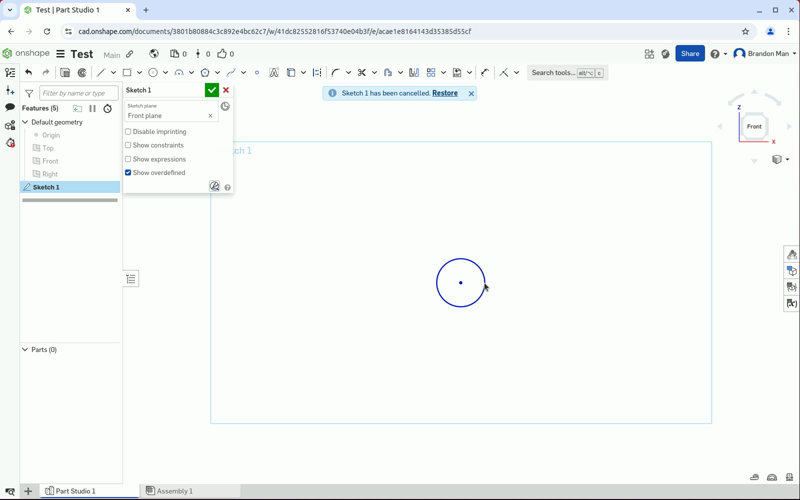
key_down(shift)
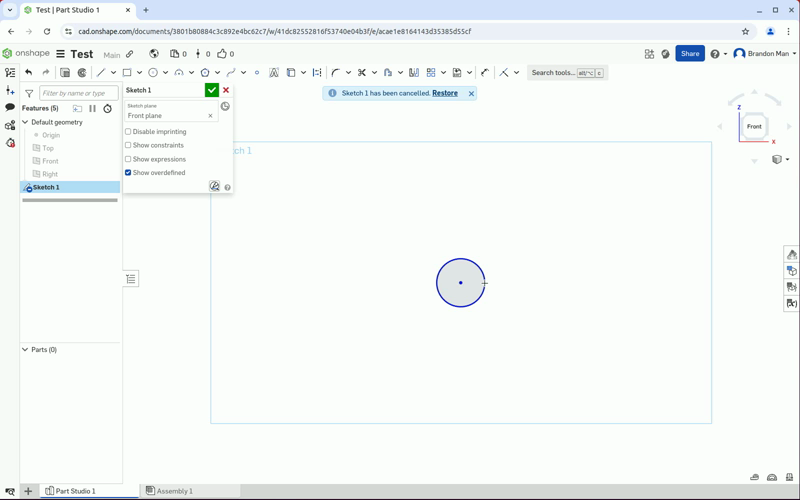
mouse_move(460, 282)
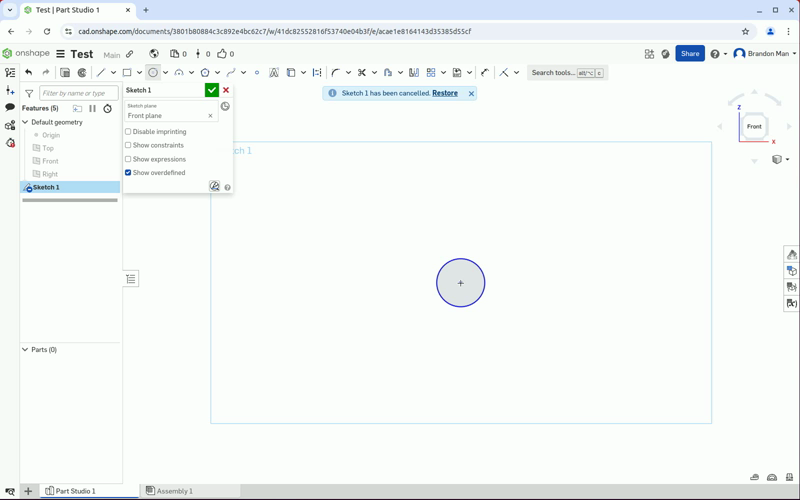
click(460, 282)
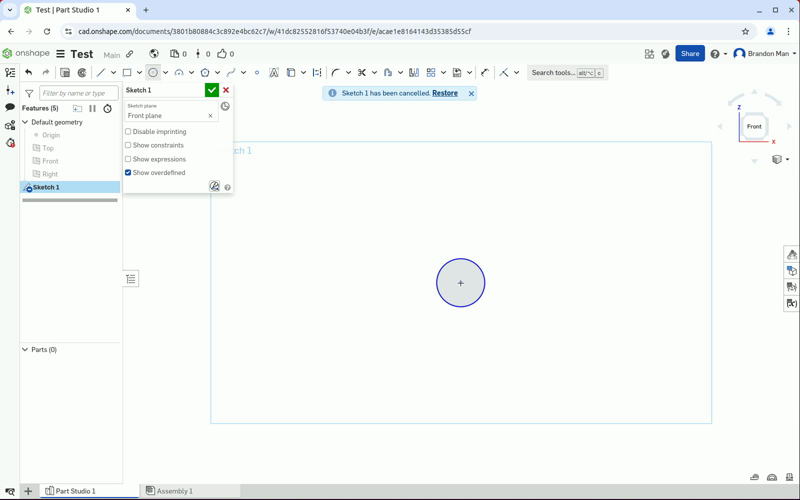
key_up(shift)
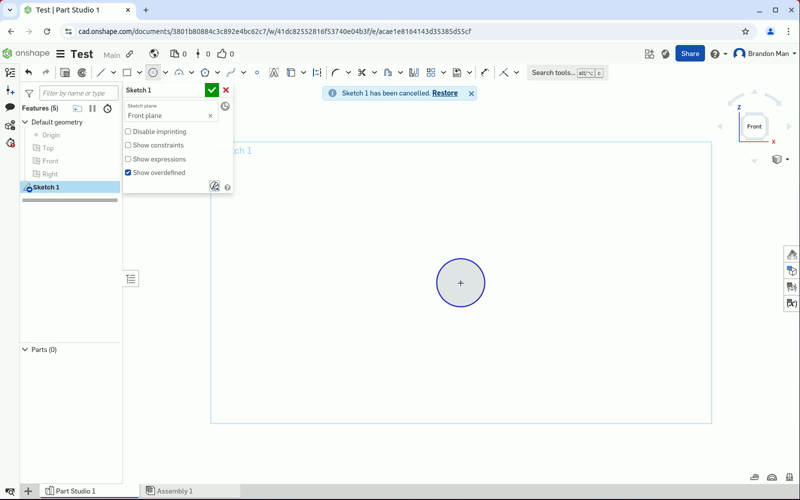
mouse_move(468, 282)
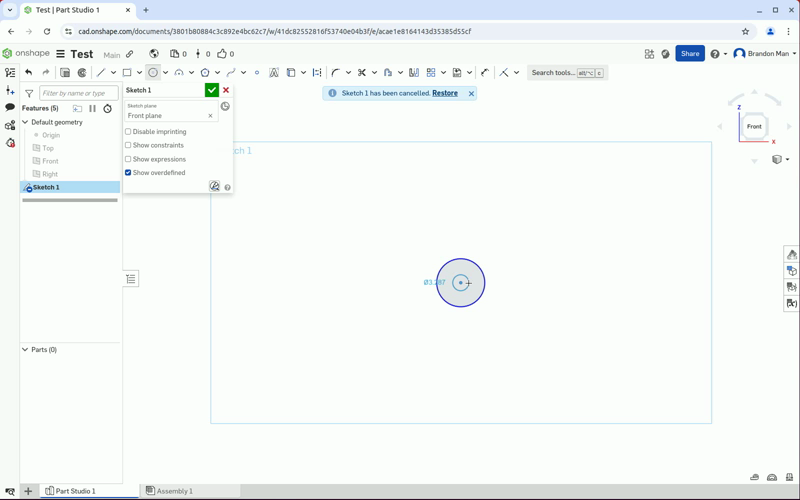
click(468, 282)
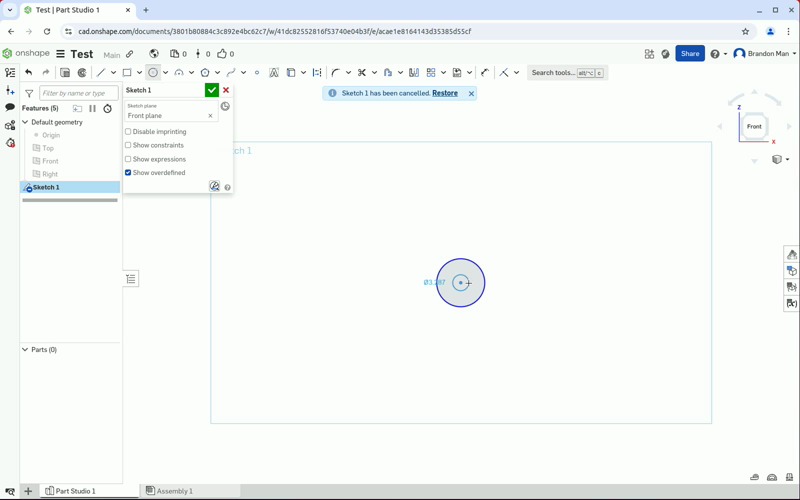
key(esc)
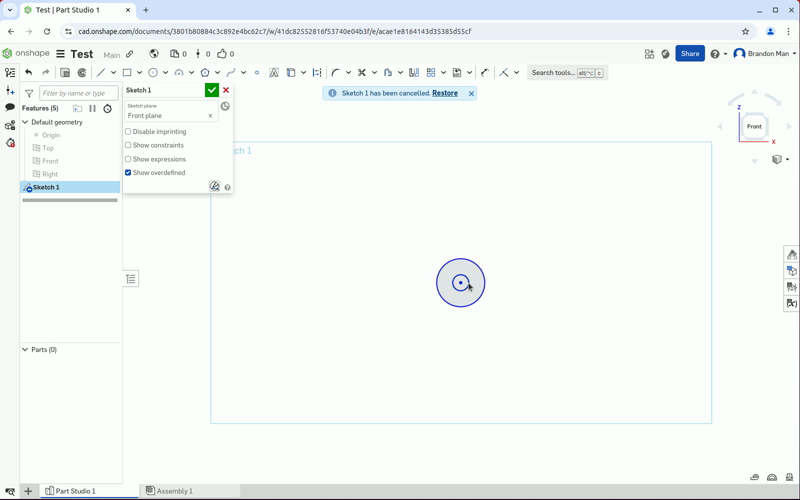
mouse_move(454, 294)
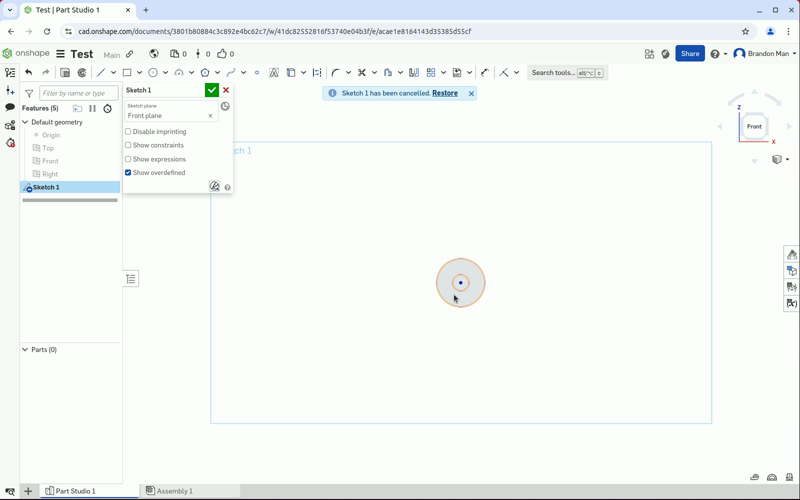
scroll(6)
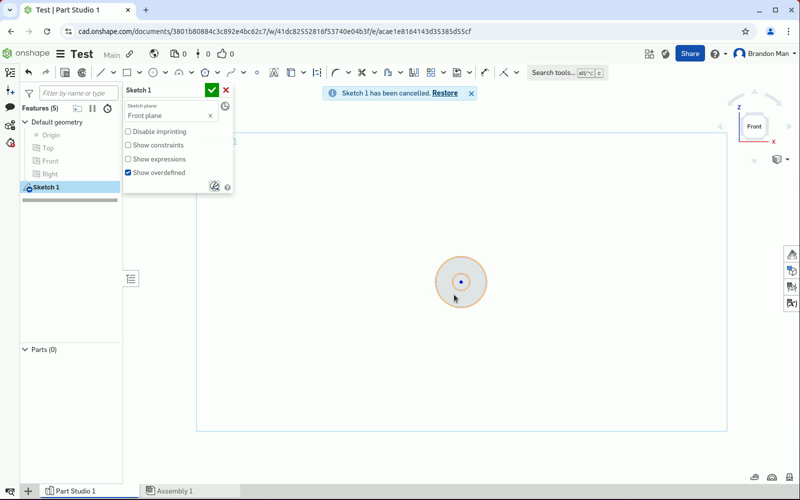
scroll(6)
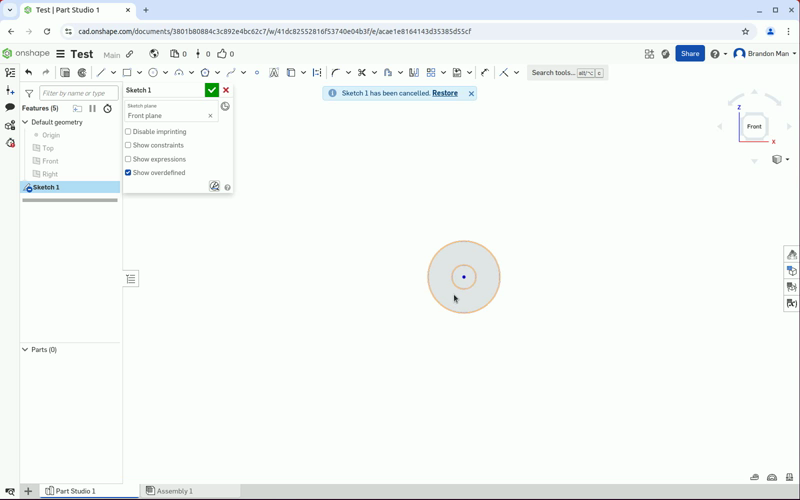
scroll(6)
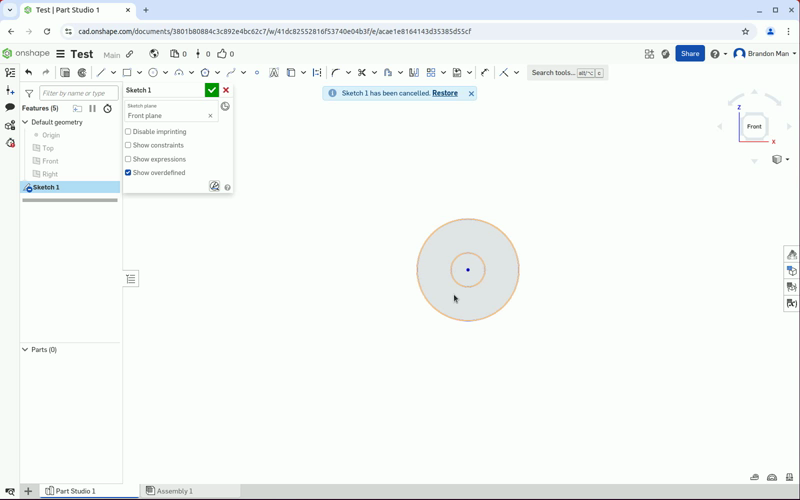
scroll(6)
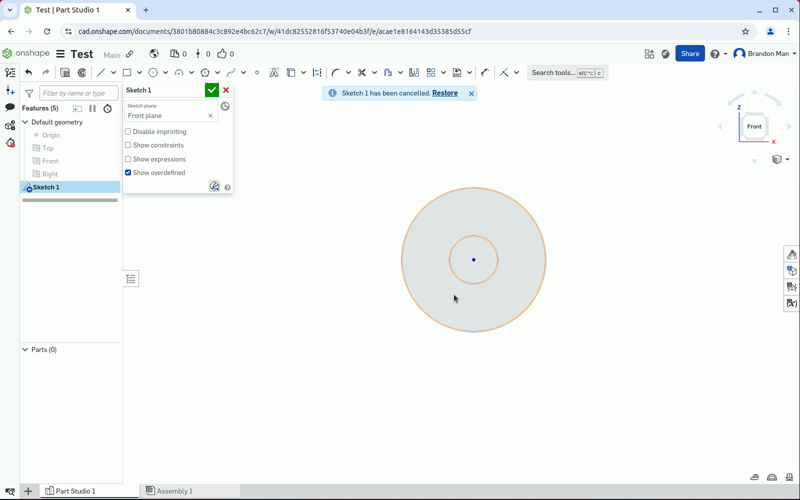
scroll(6)
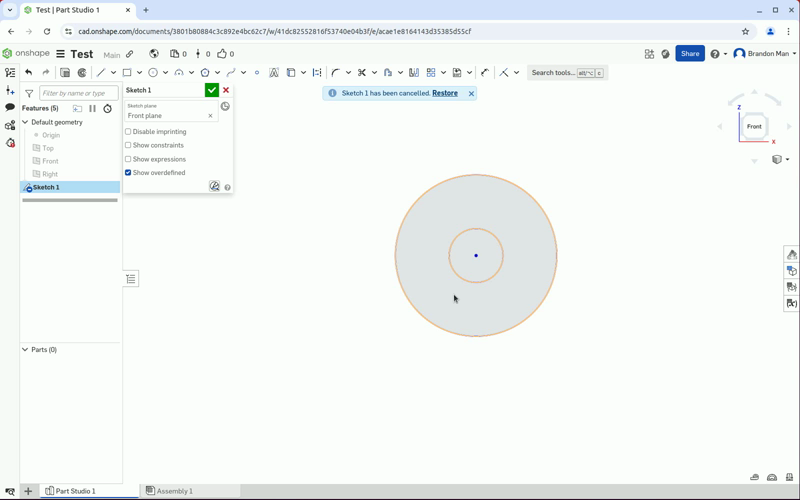
scroll(6)
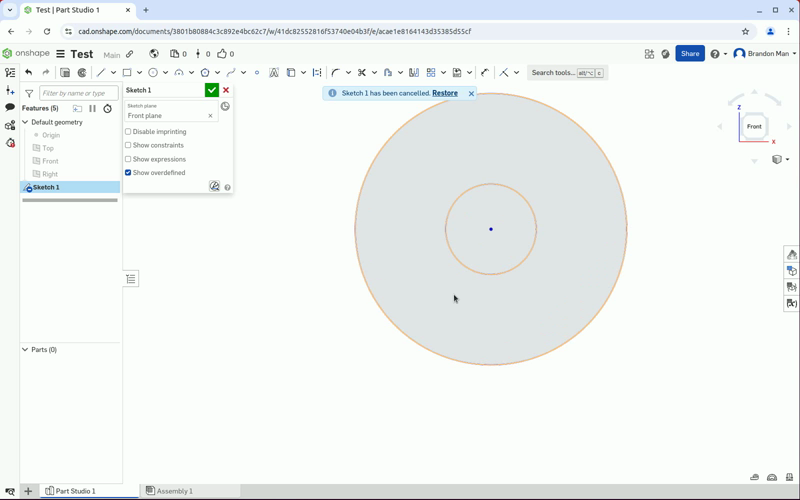
scroll(6)
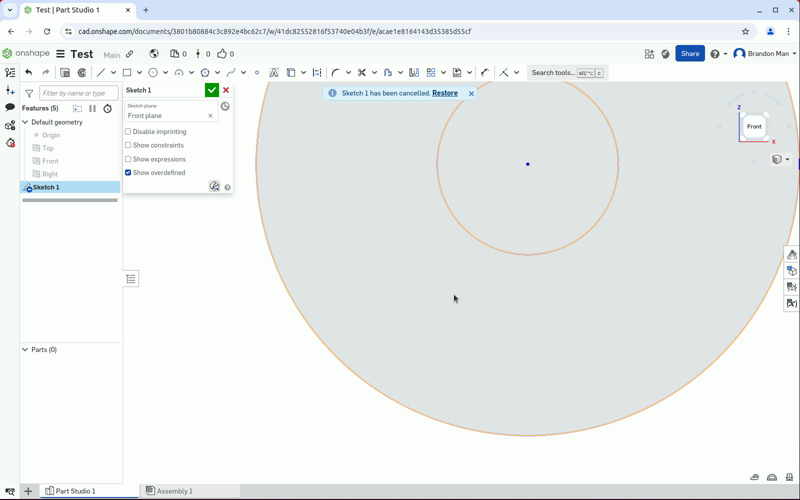
click(454, 294)
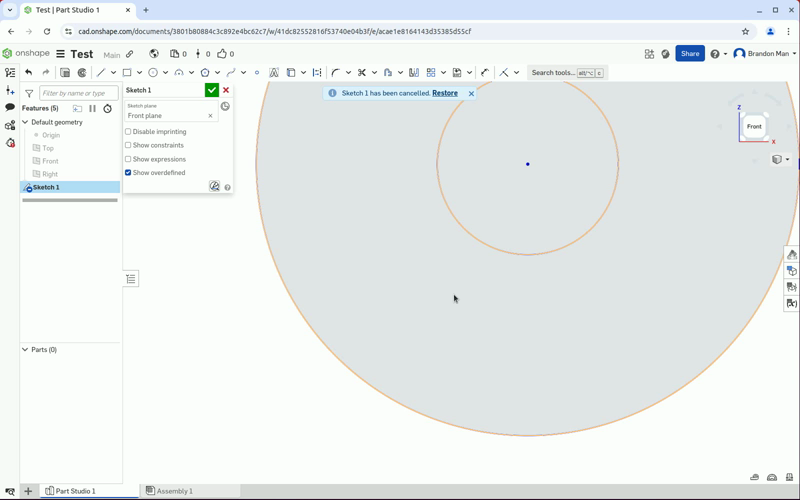
scroll(-6)
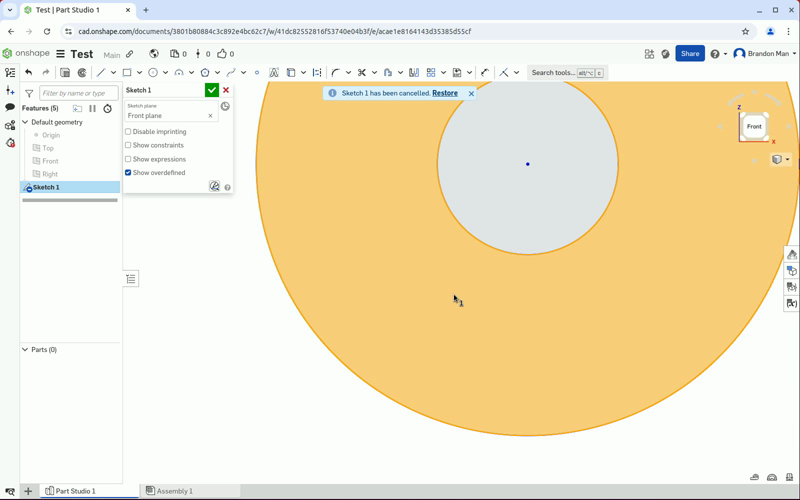
scroll(-6)
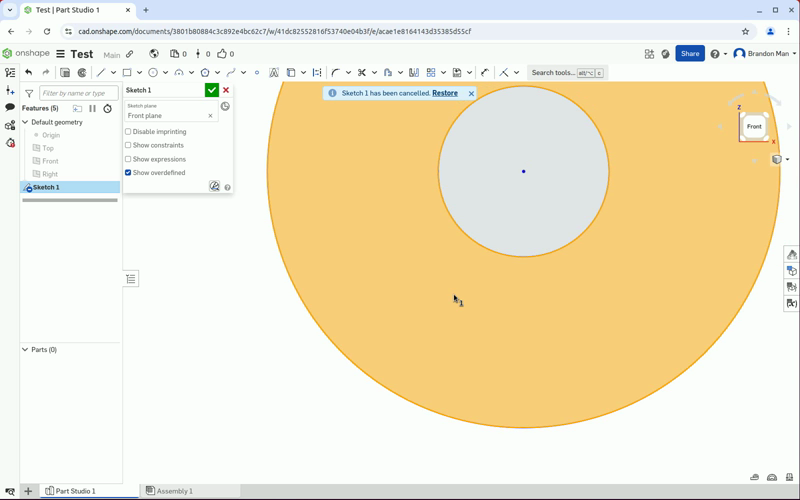
scroll(-6)
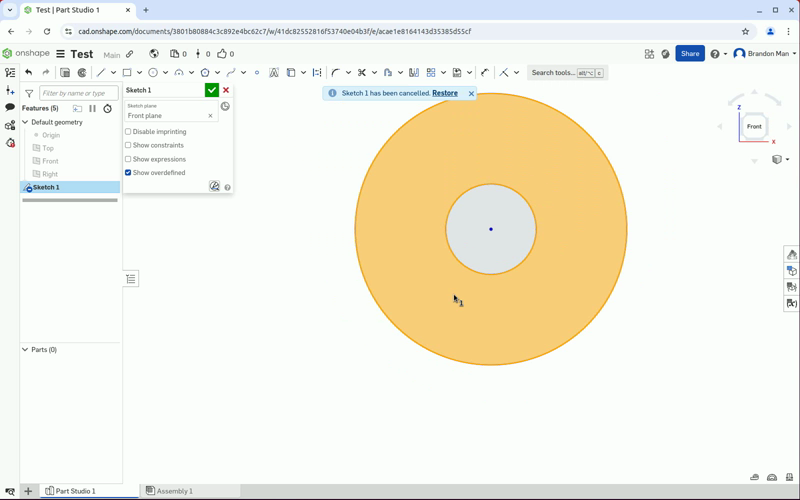
scroll(-6)
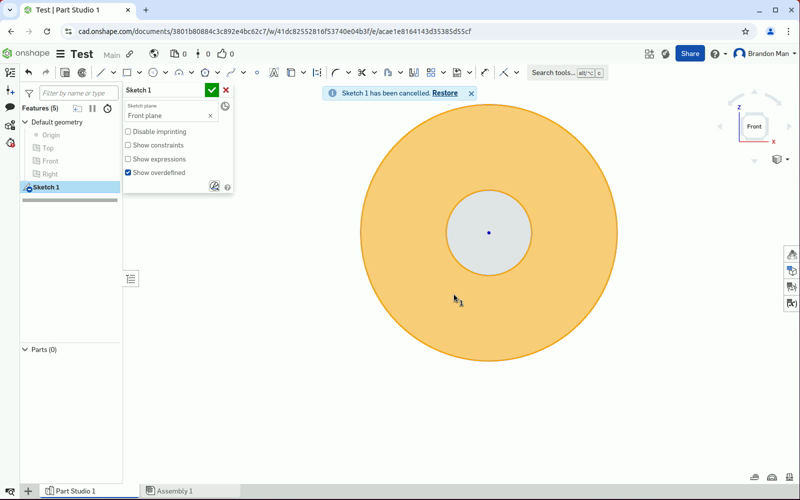
scroll(-6)
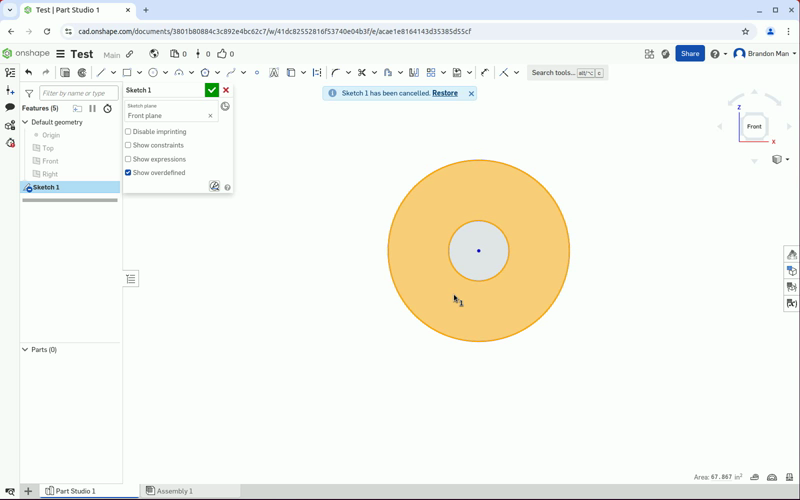
scroll(-6)
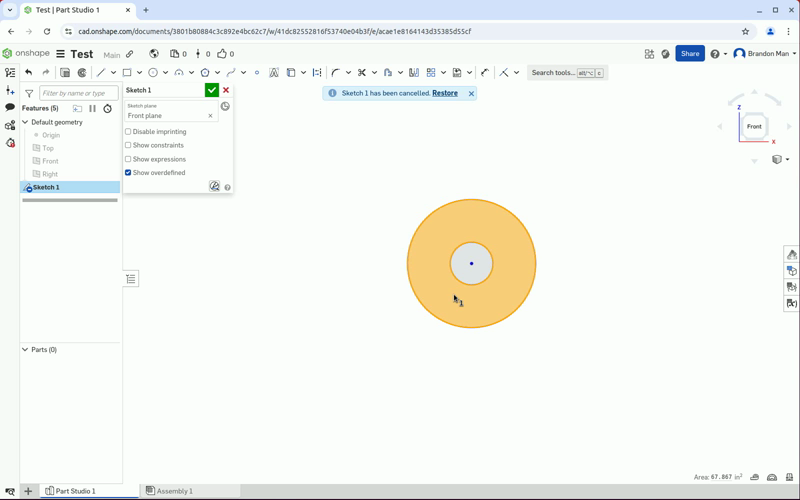
scroll(-6)
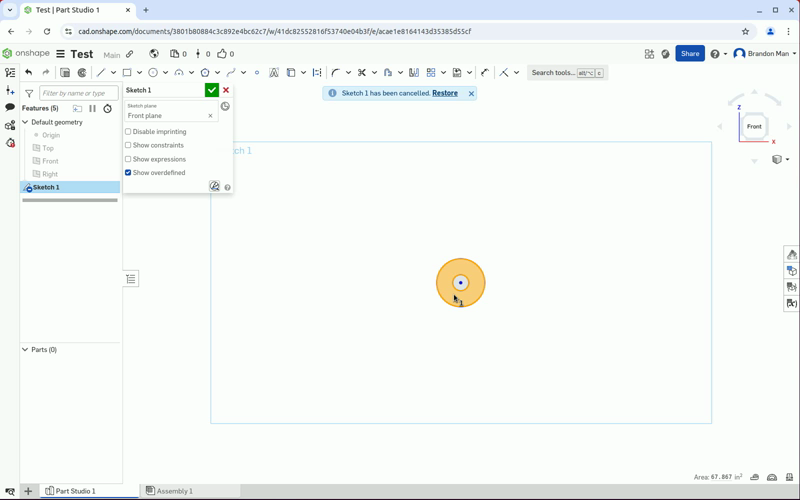
mouse_move(73, 352)
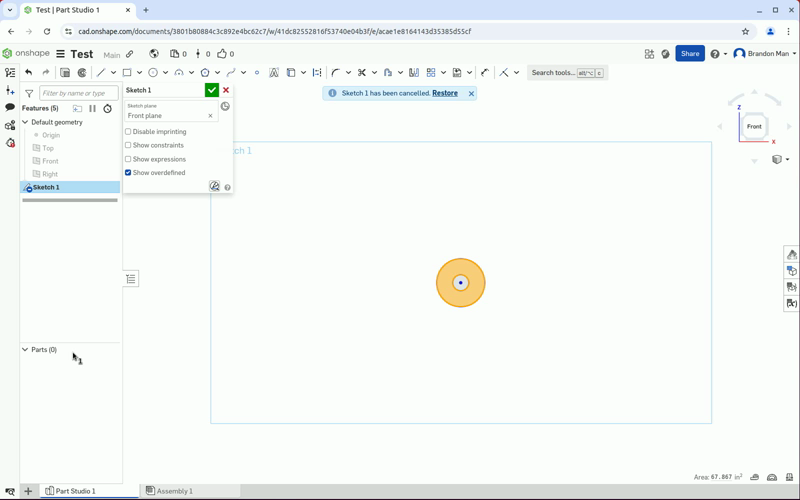
key(shift+y)
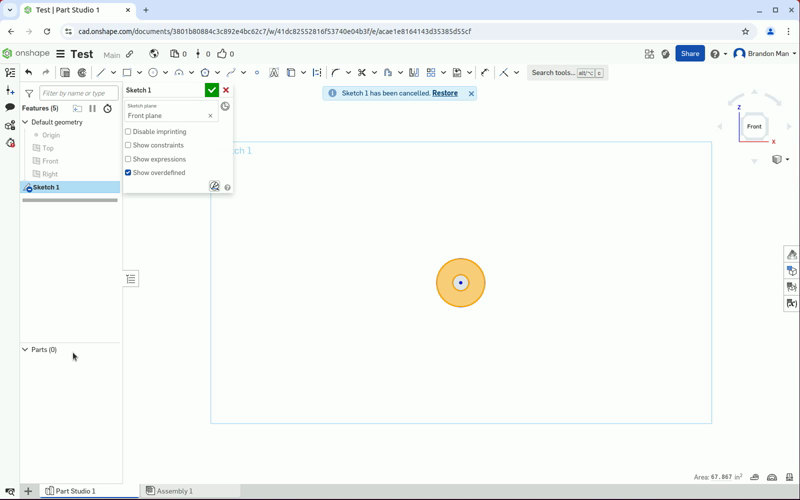
key(shift+e)
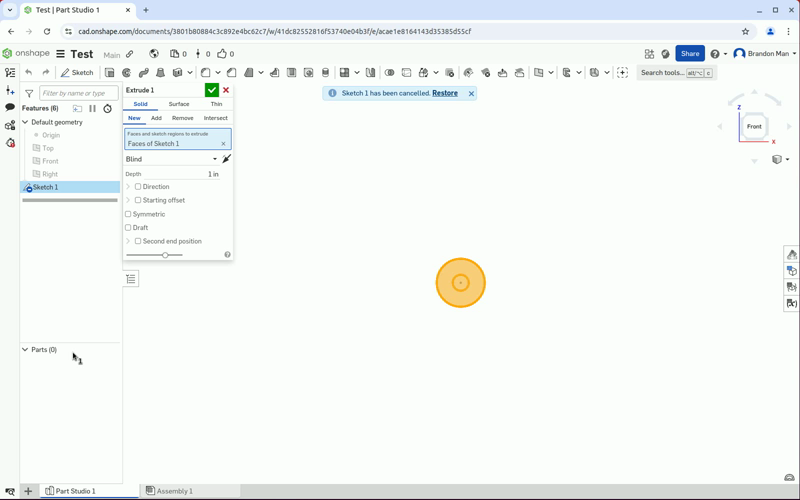
mouse_move(143, 106)
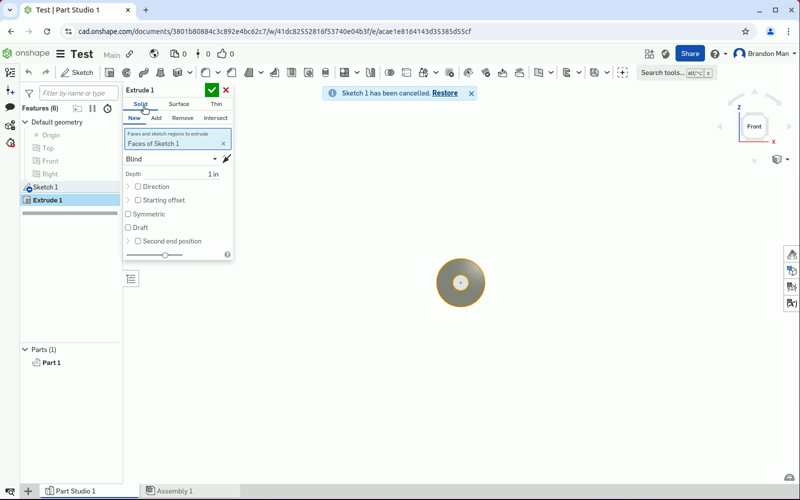
click(143, 106)
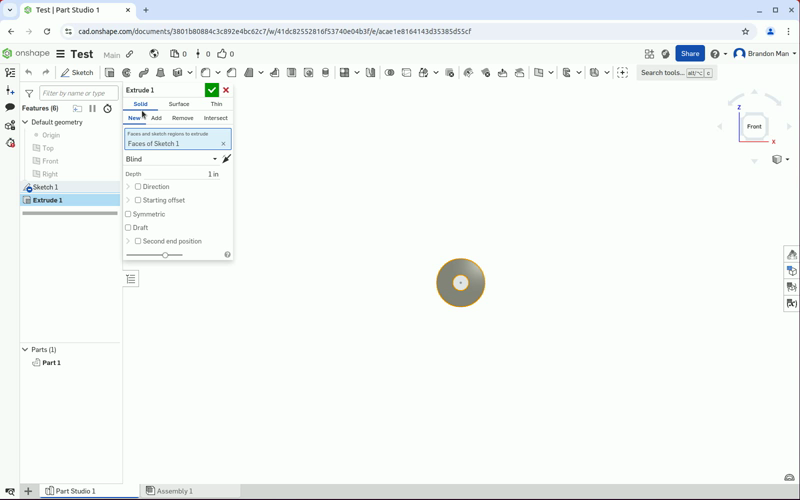
mouse_move(137, 120)
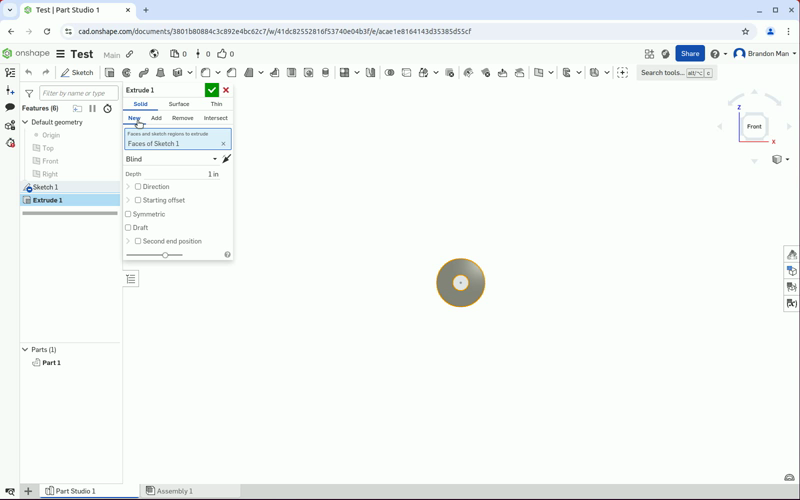
click(137, 120)
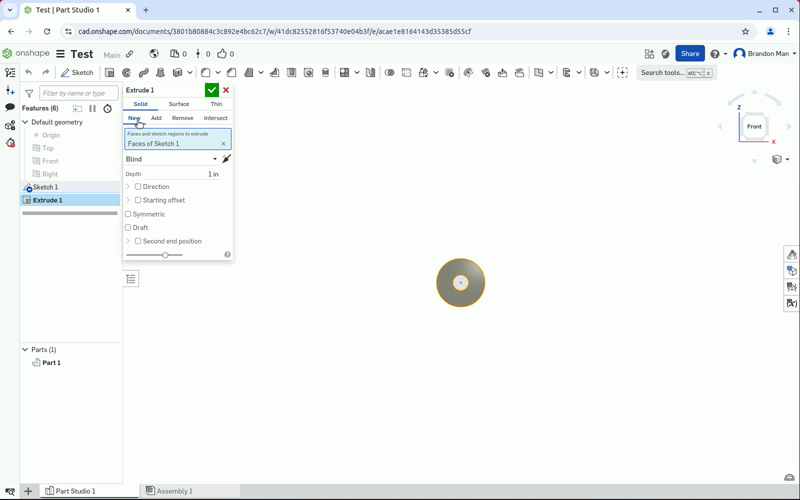
key(tab, 4)
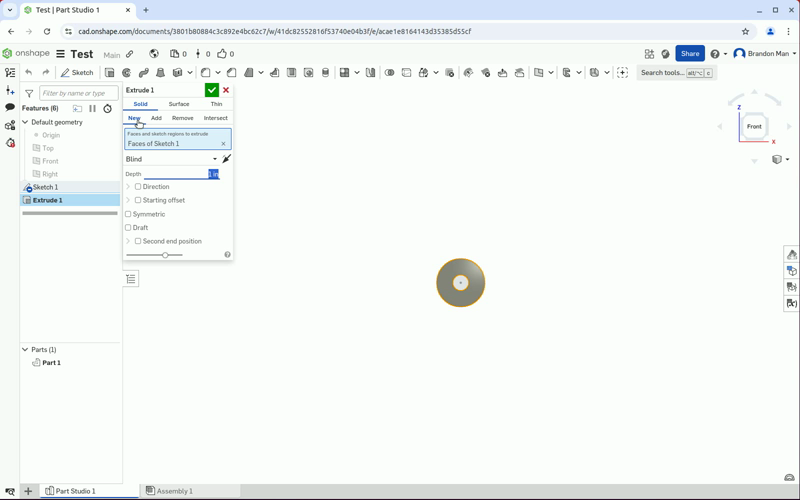
text(19.738)
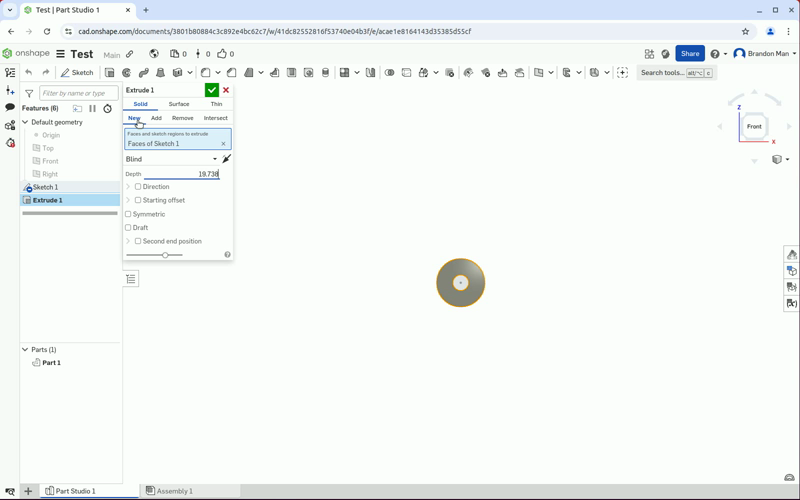
key(enter)
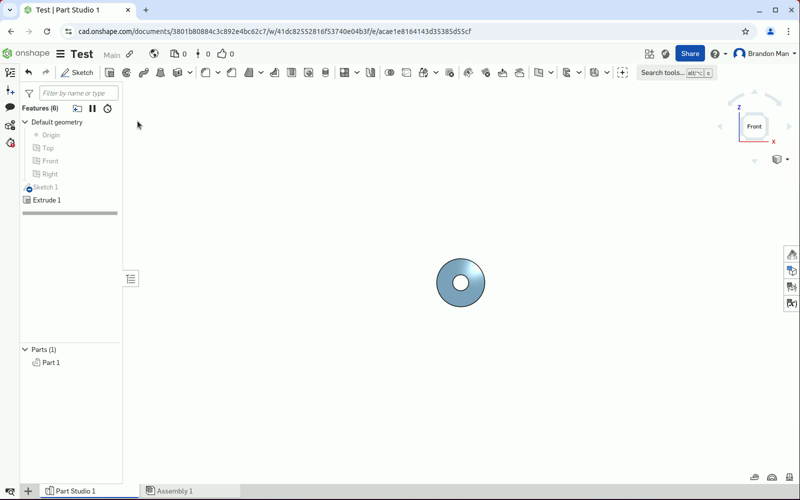
key(shift+h)
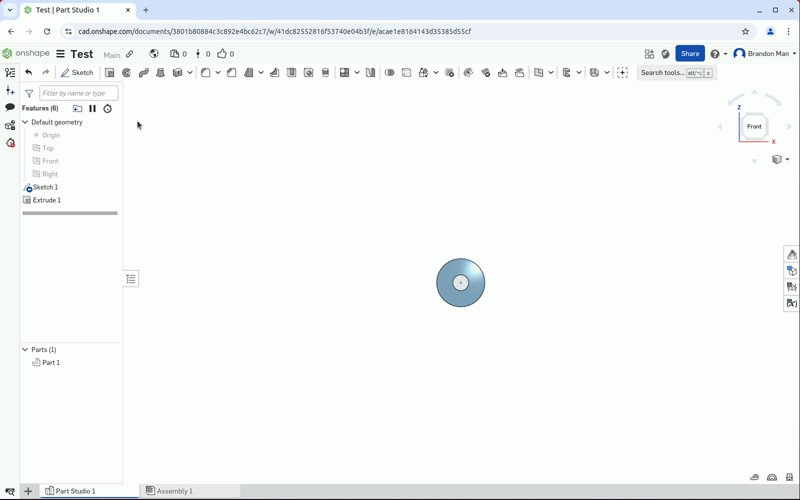
key(shift+h)
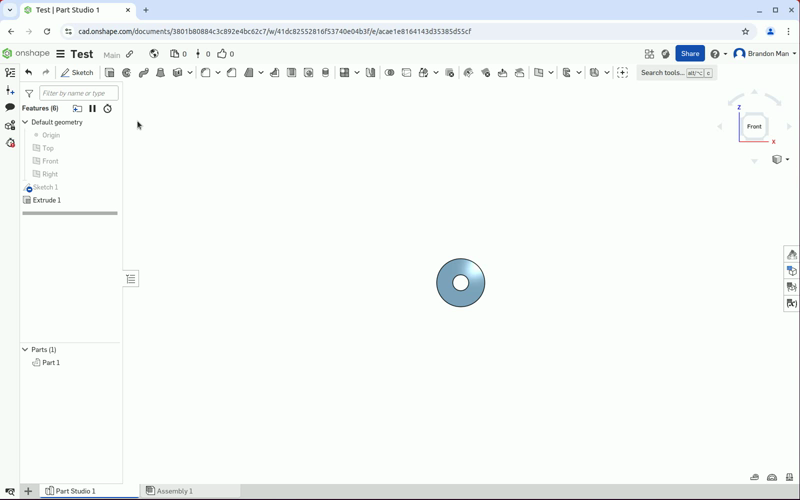
mouse_move(73, 189)
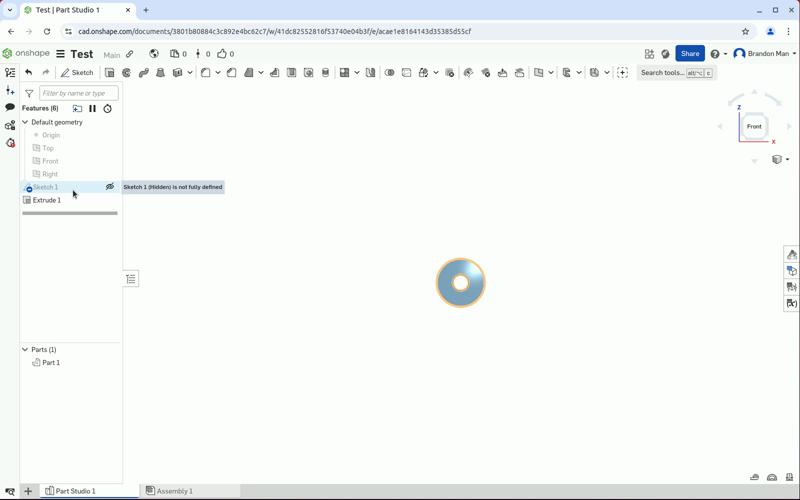
click(73, 189)
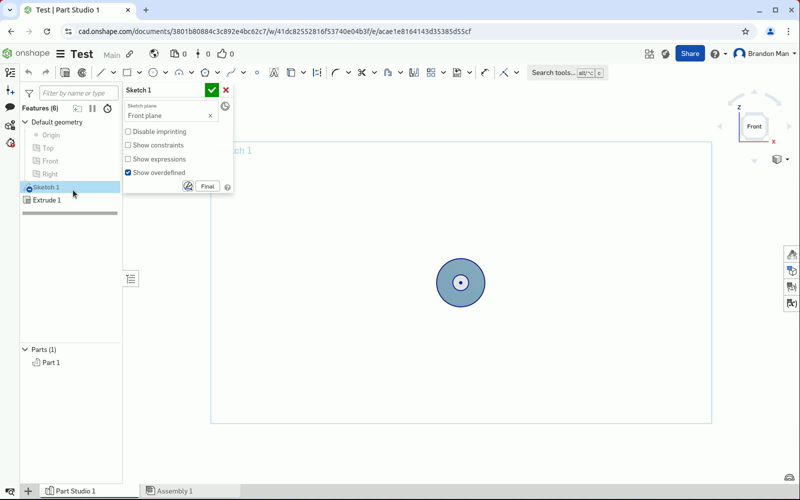
mouse_move(229, 92)
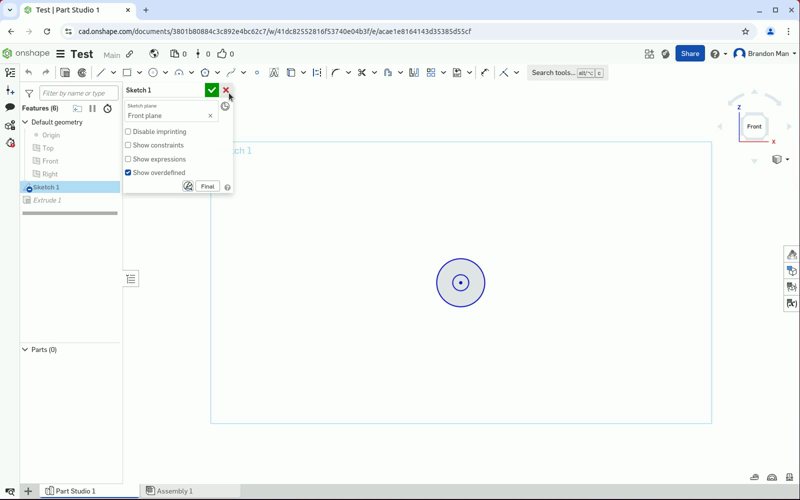
click(229, 92)
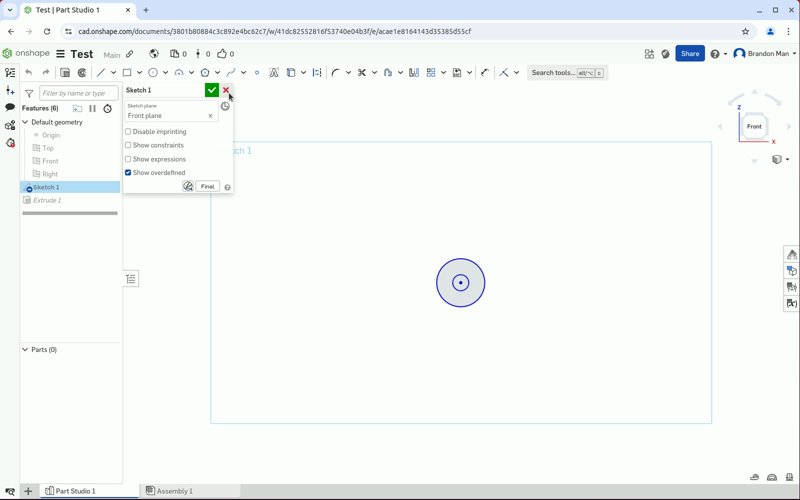
key(shift+s)
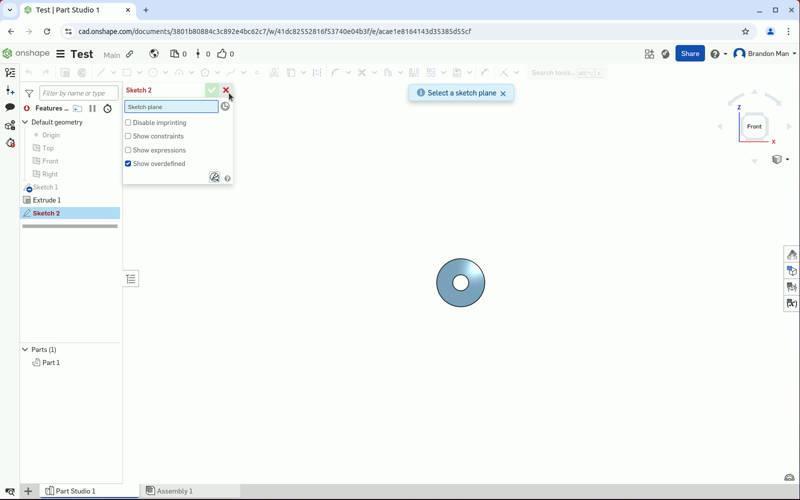
mouse_move(73, 163)
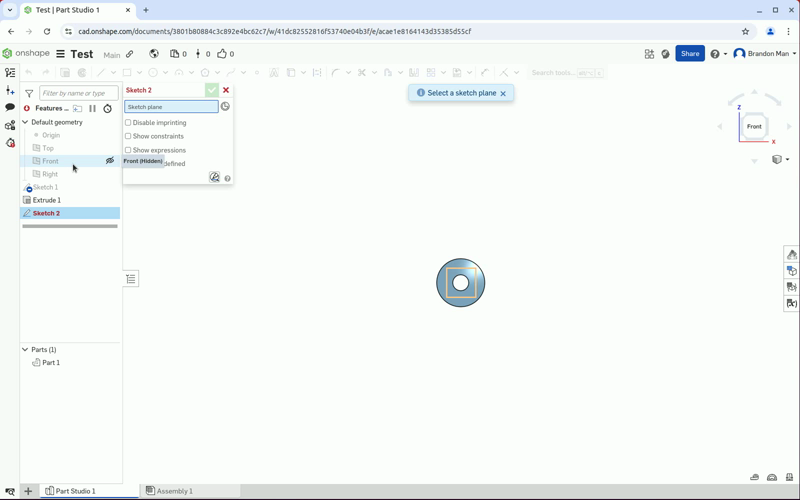
click(73, 163)
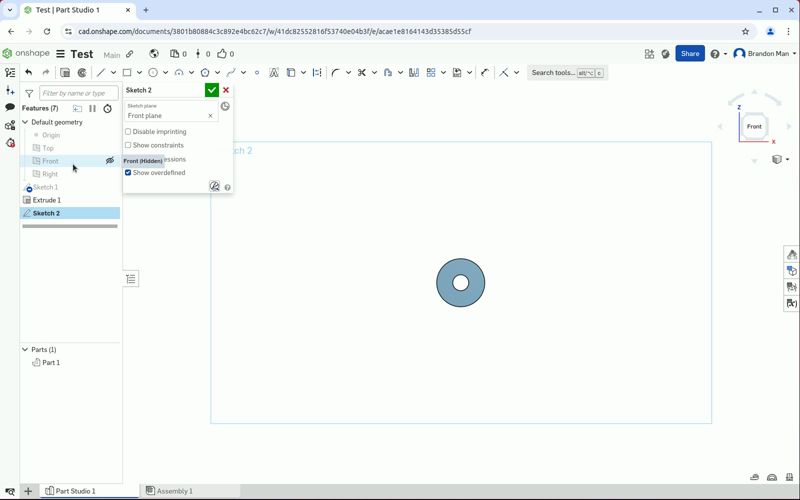
mouse_move(73, 352)
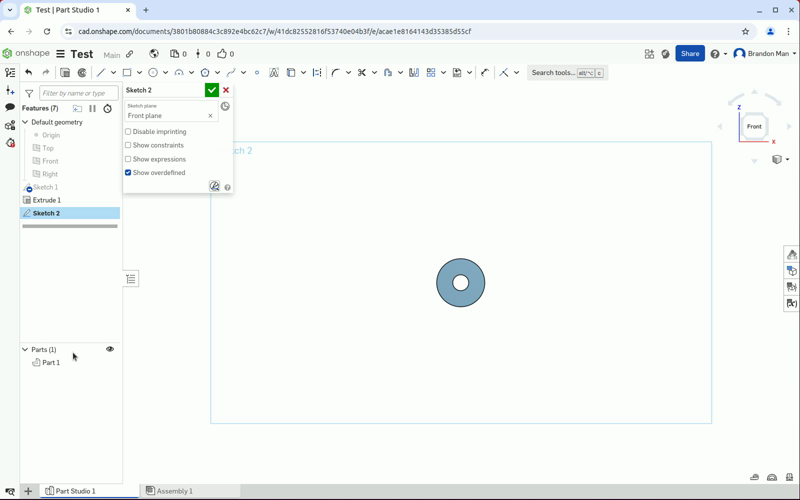
key(y)
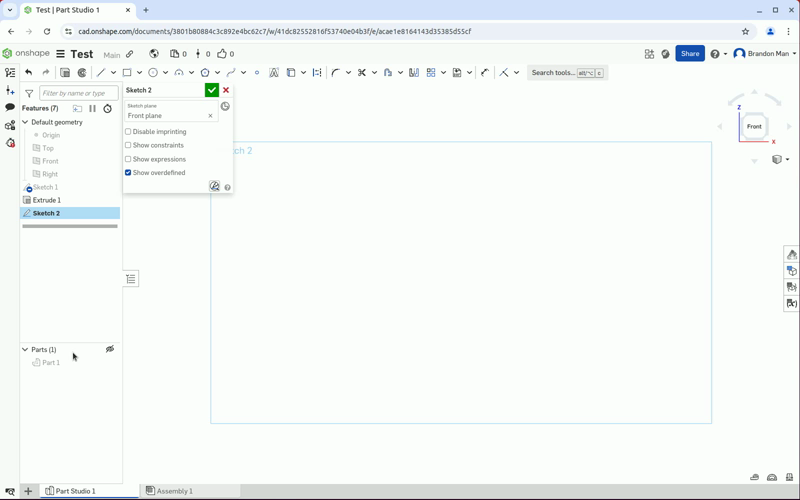
key(c)
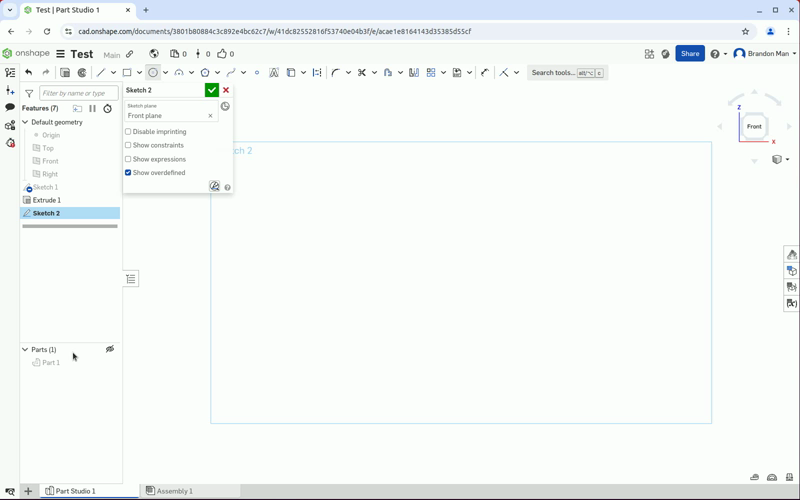
key_down(shift)
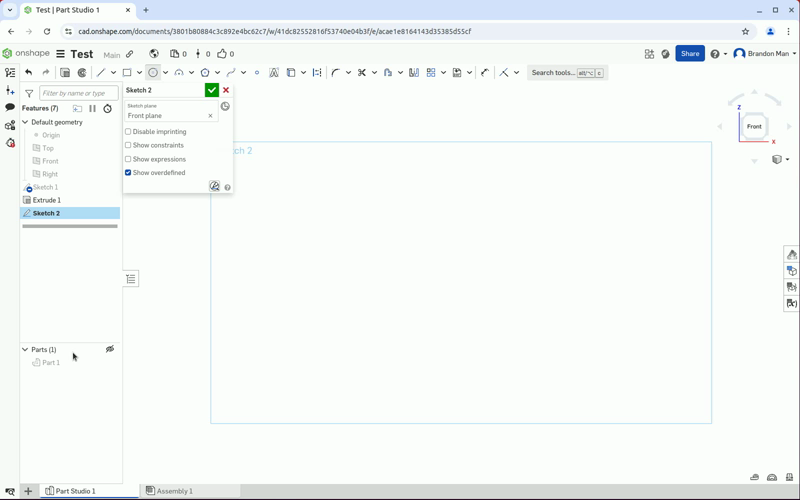
mouse_move(460, 282)
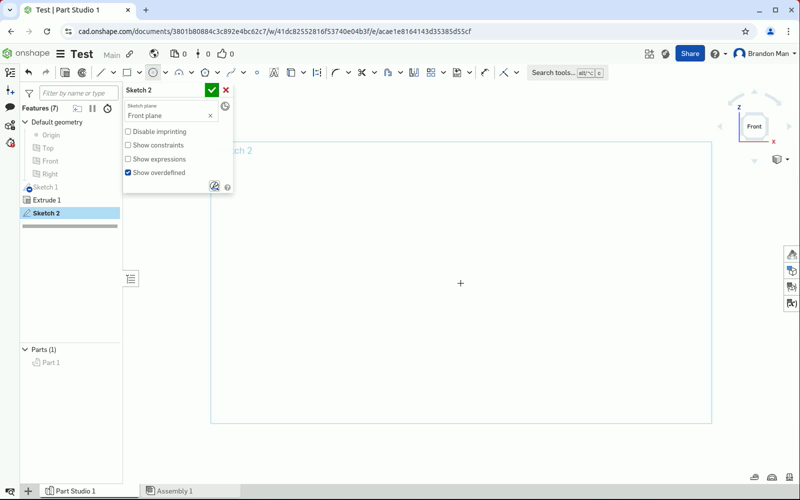
click(460, 282)
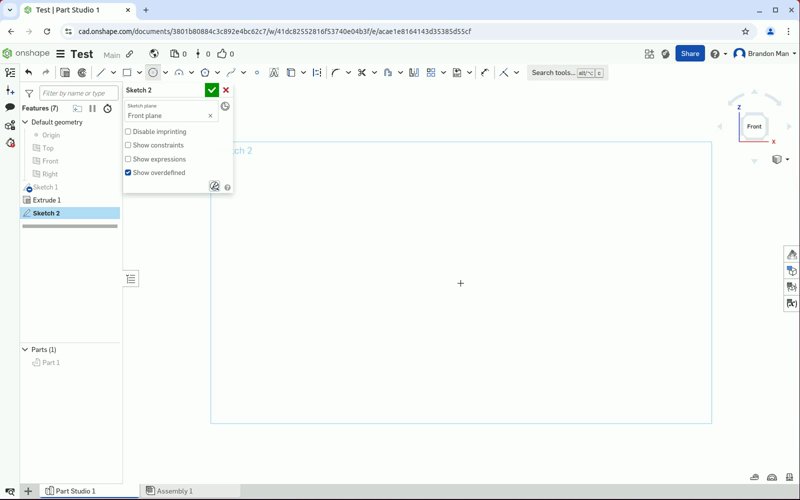
key_up(shift)
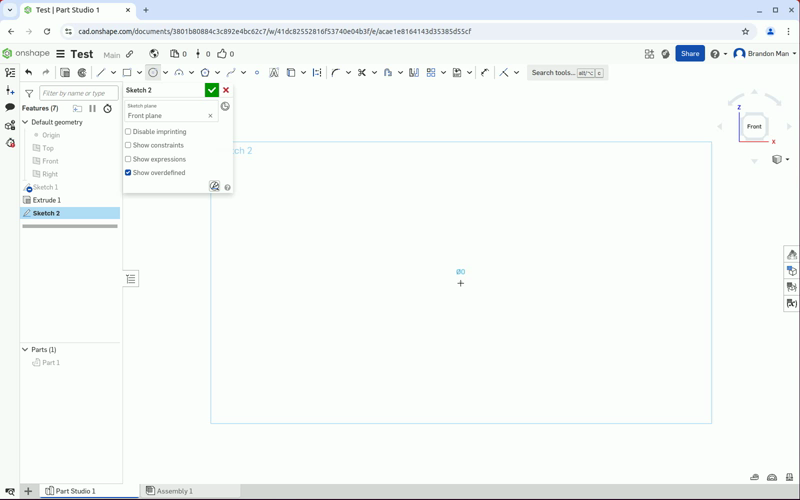
mouse_move(484, 282)
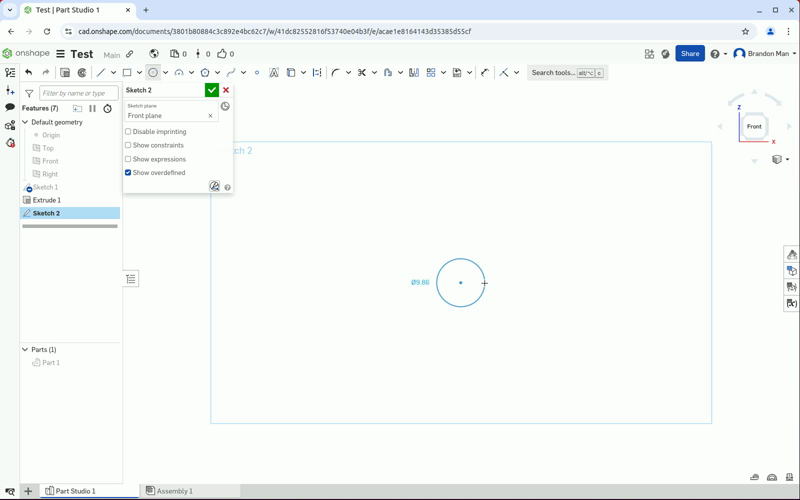
click(484, 282)
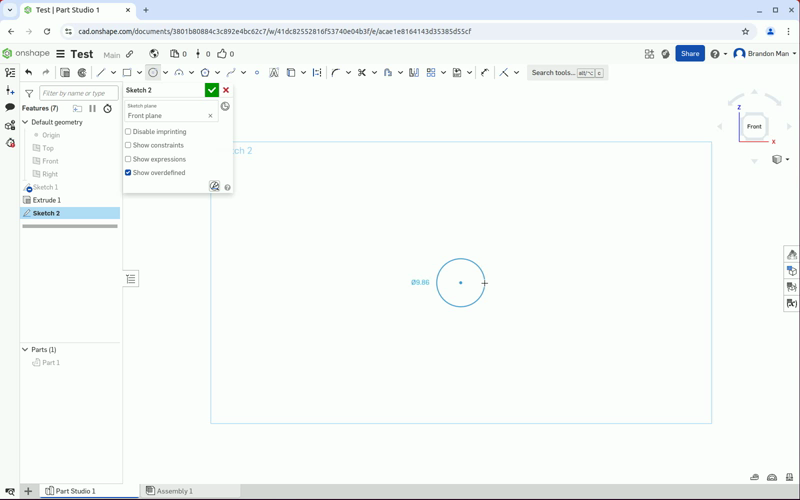
key(esc)
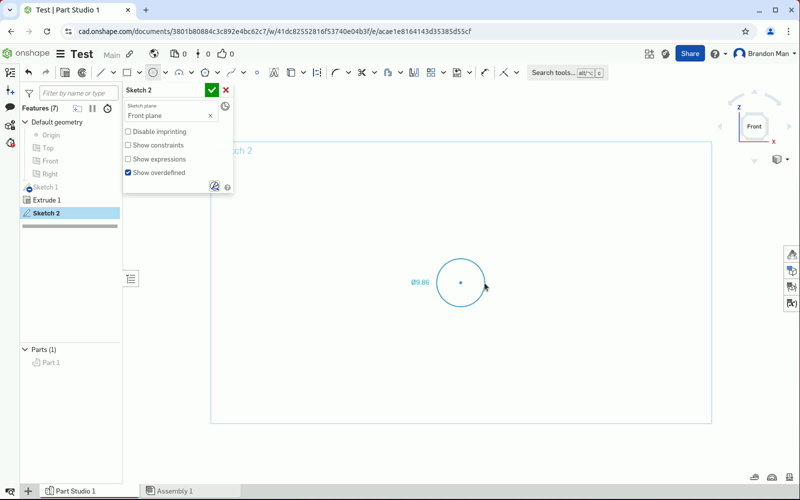
key(c)
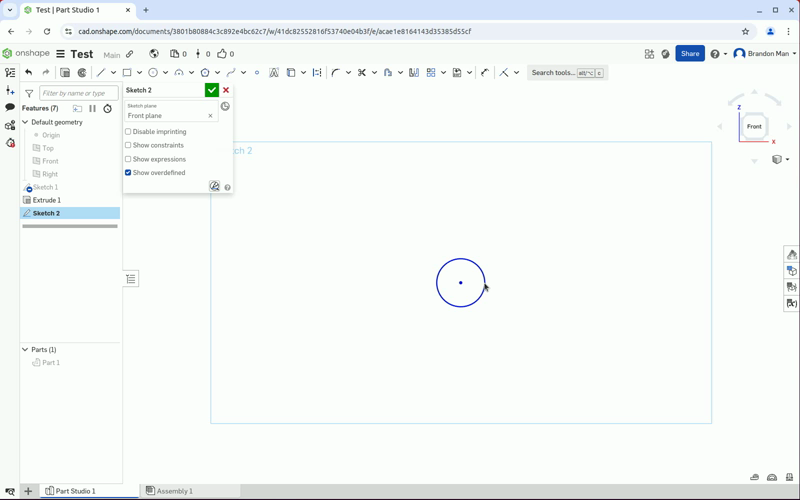
key_down(shift)
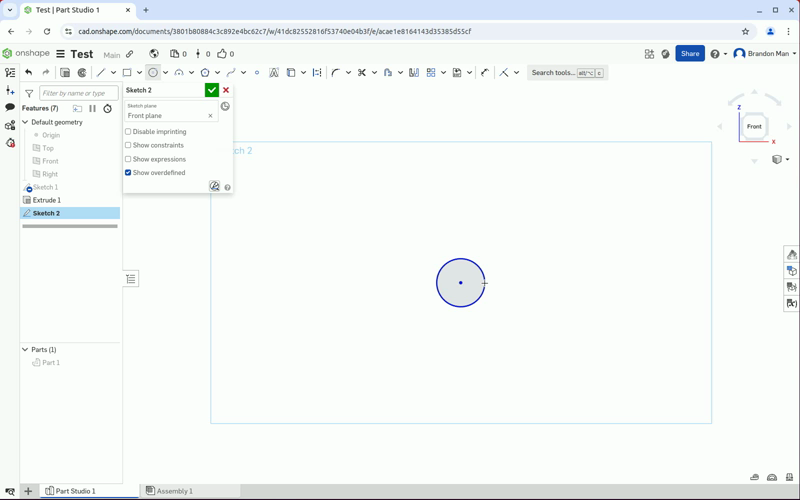
mouse_move(460, 282)
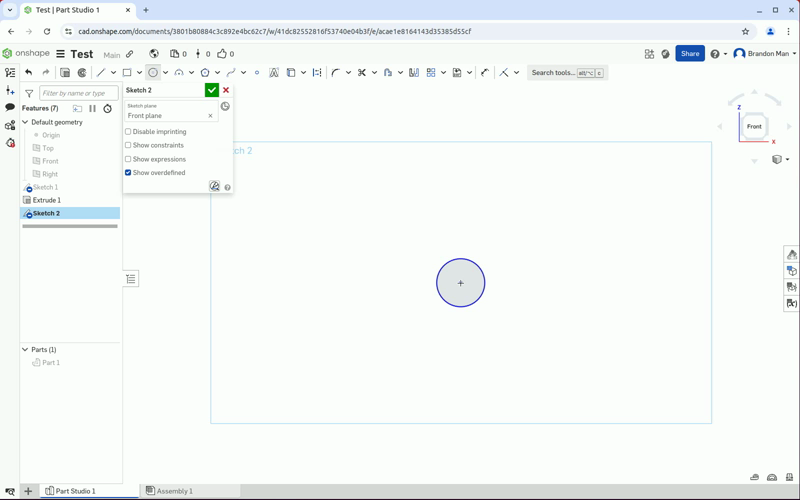
click(460, 282)
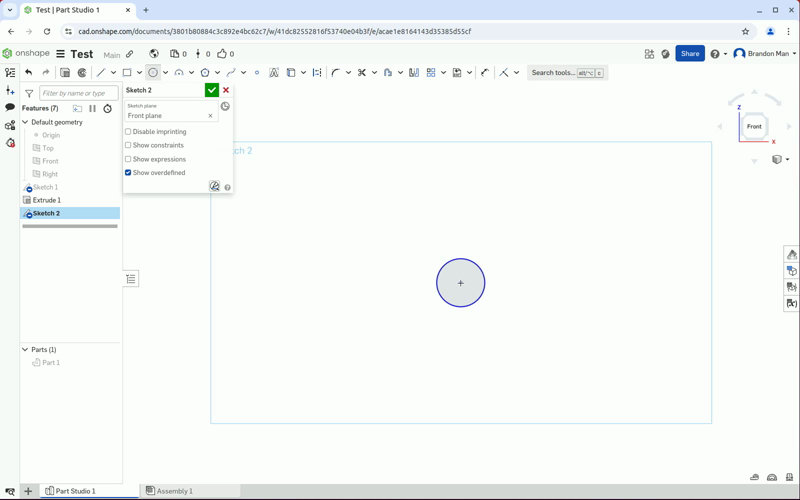
key_up(shift)
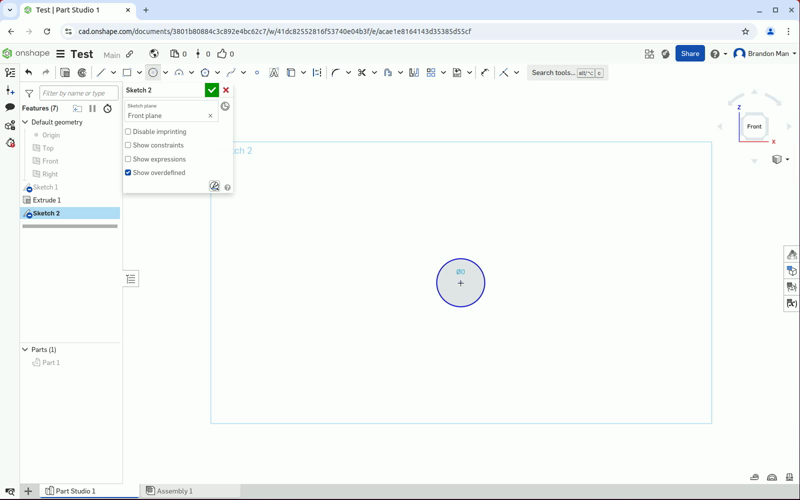
mouse_move(468, 282)
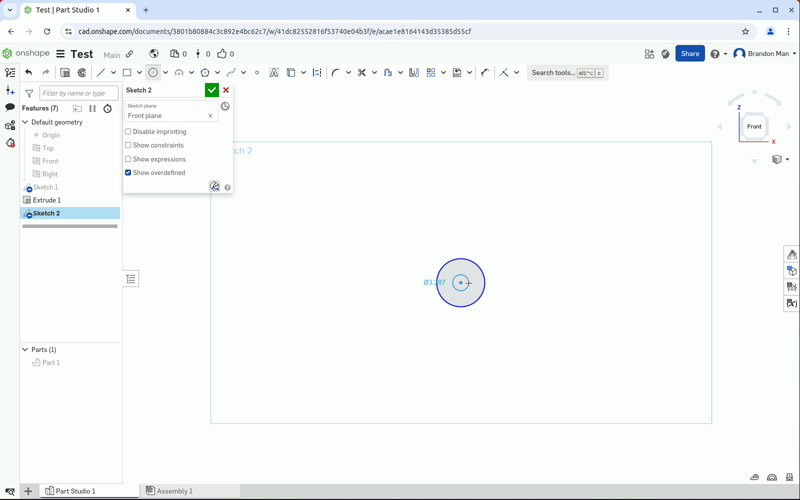
click(468, 282)
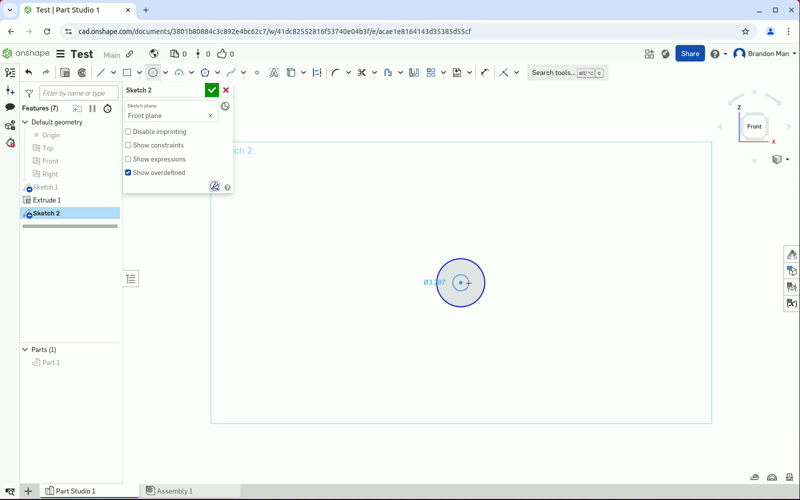
key(esc)
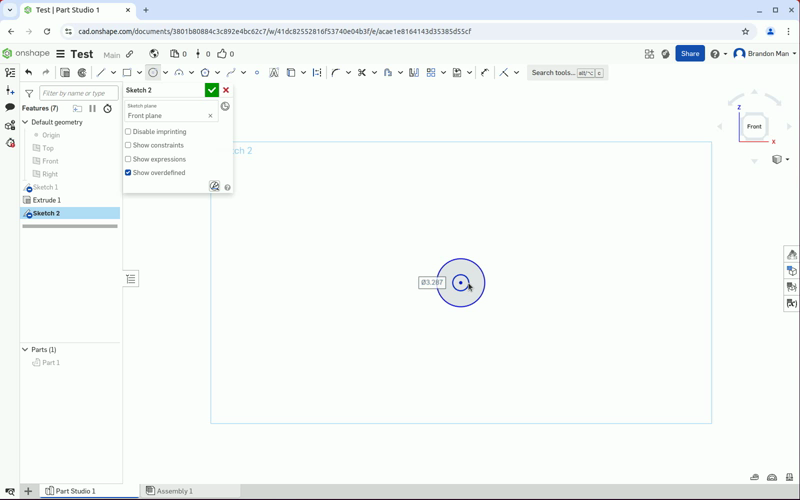
mouse_move(459, 271)
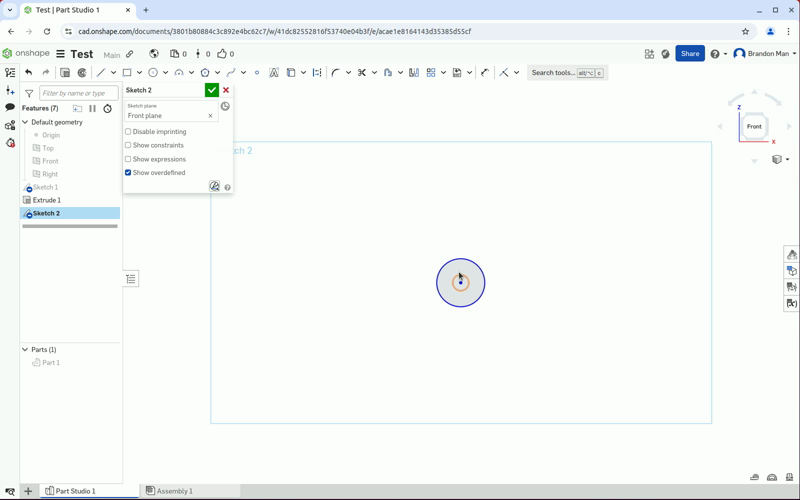
scroll(6)
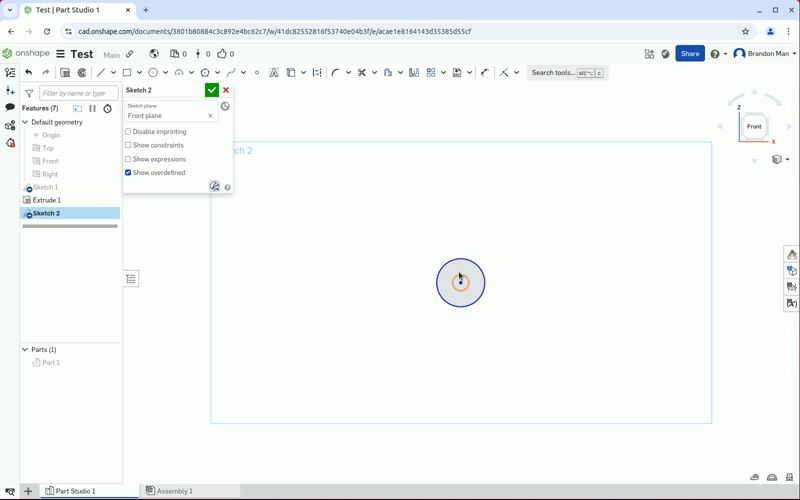
scroll(6)
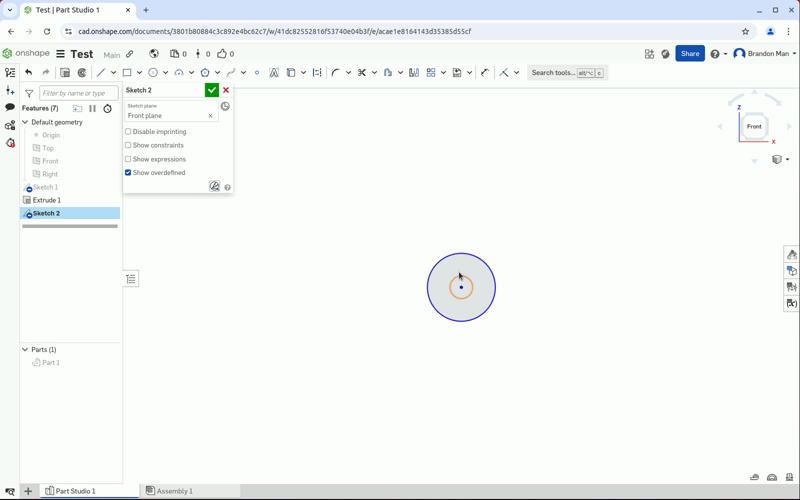
scroll(6)
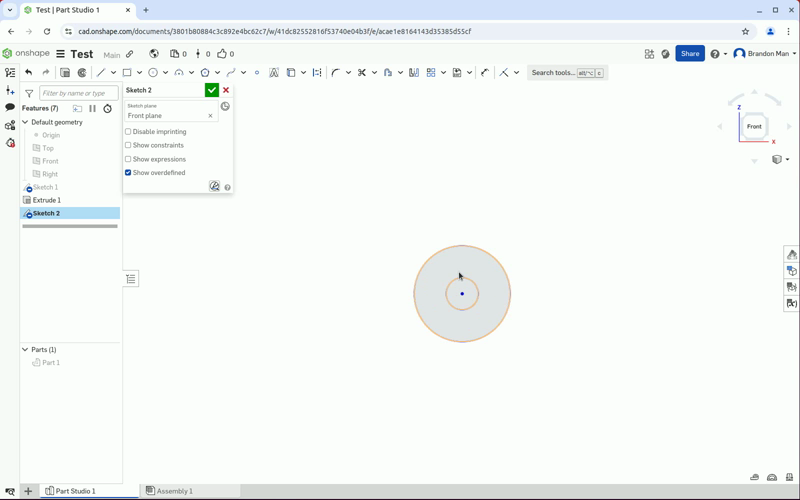
scroll(6)
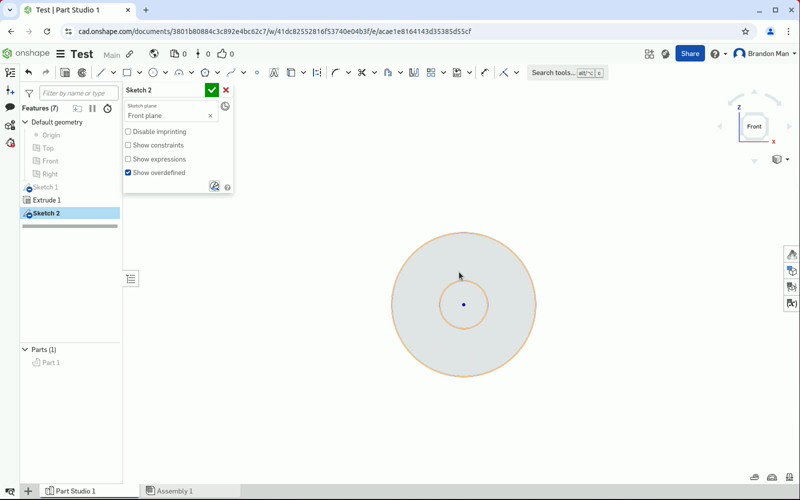
scroll(6)
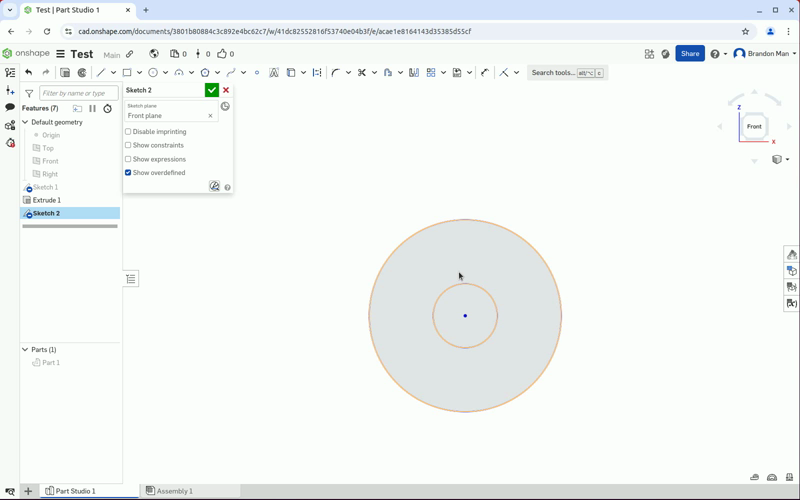
scroll(6)
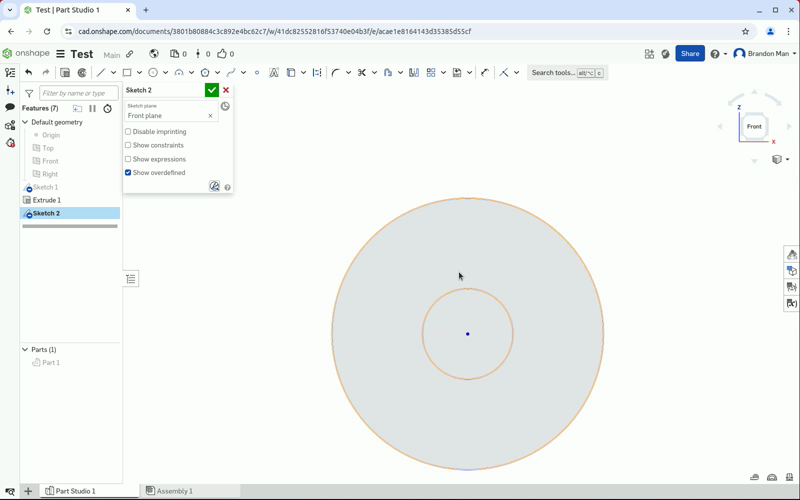
scroll(6)
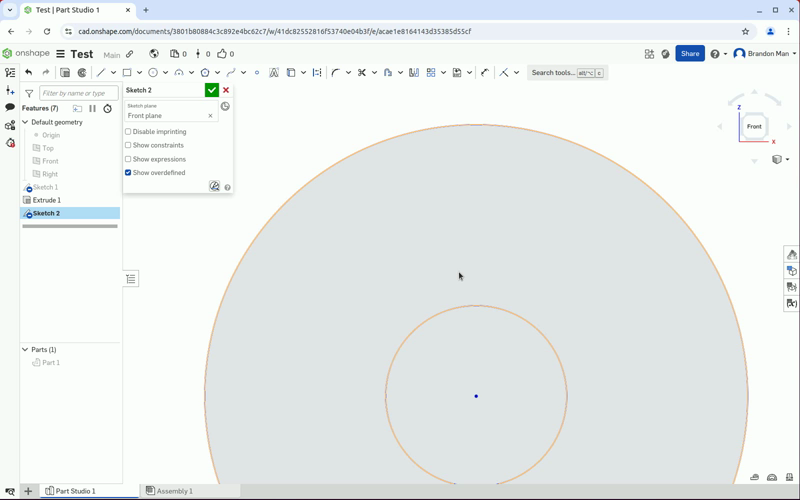
click(459, 271)
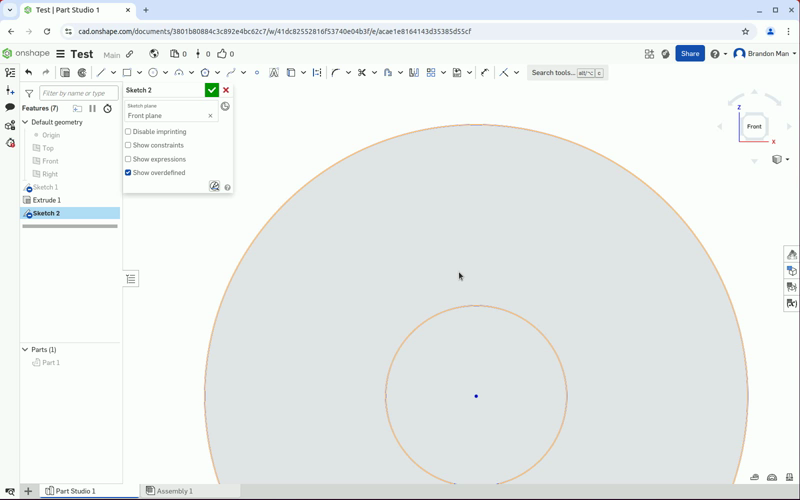
scroll(-6)
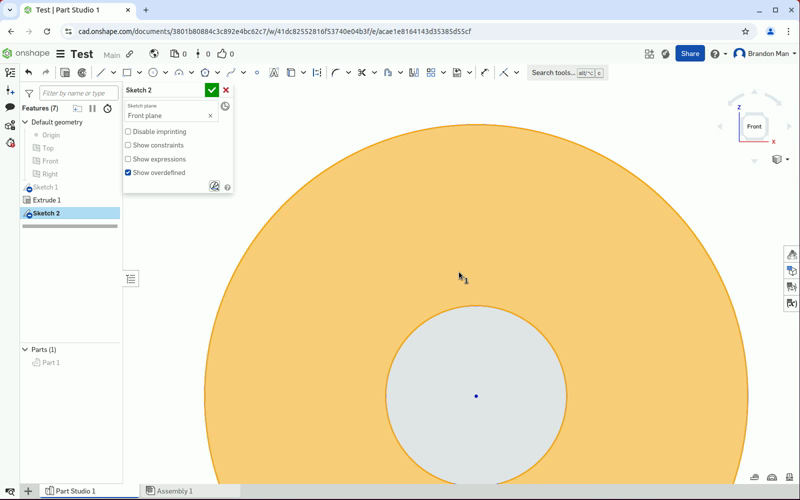
scroll(-6)
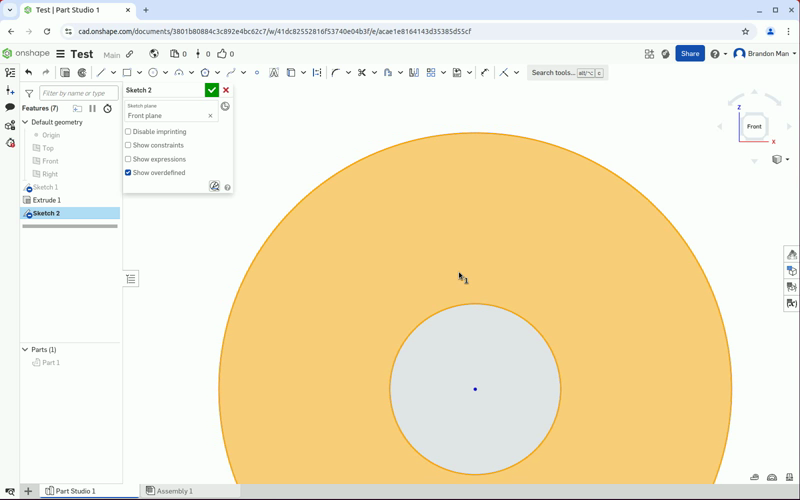
scroll(-6)
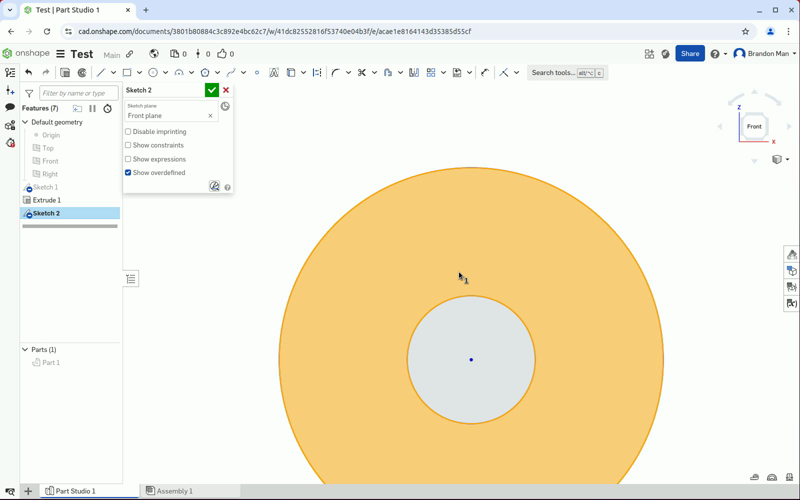
scroll(-6)
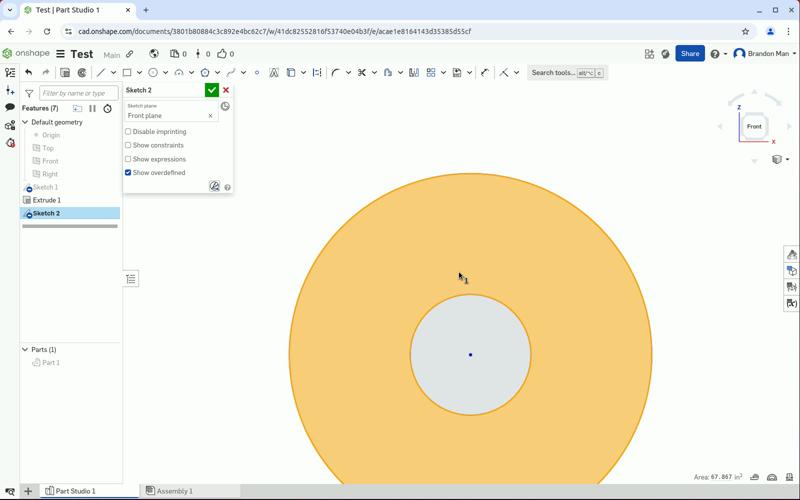
scroll(-6)
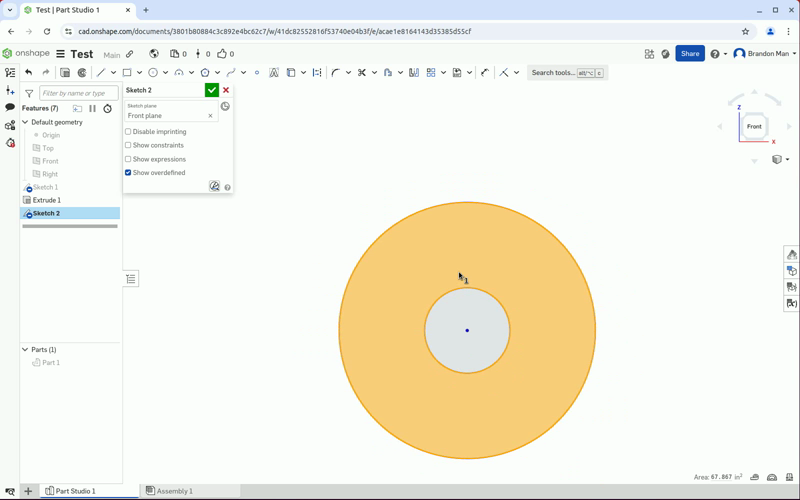
scroll(-6)
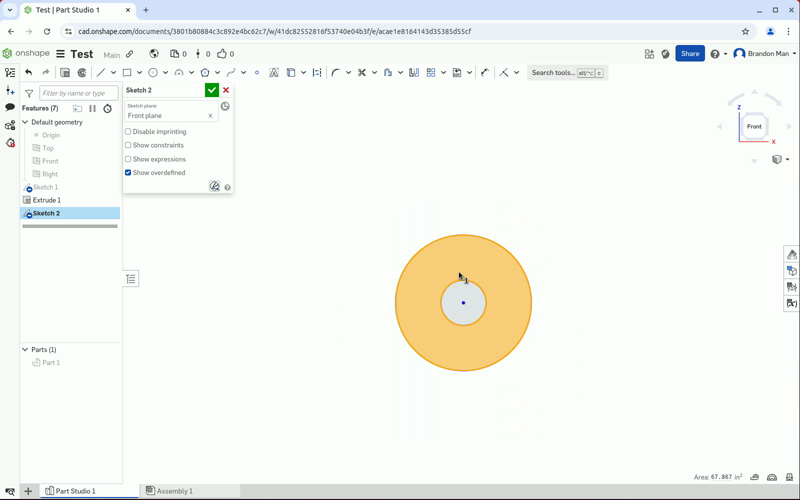
scroll(-6)
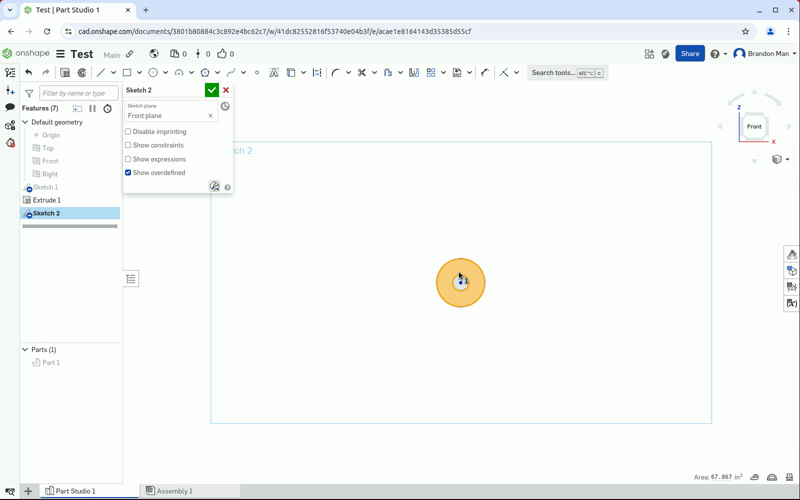
mouse_move(73, 352)
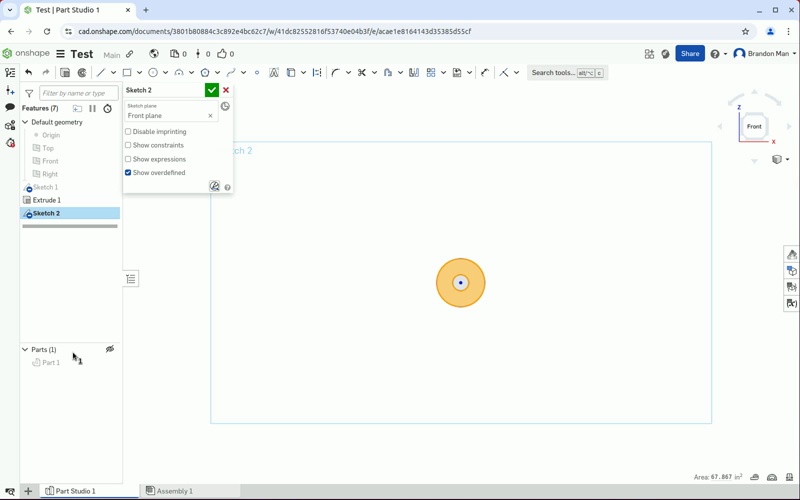
key(shift+y)
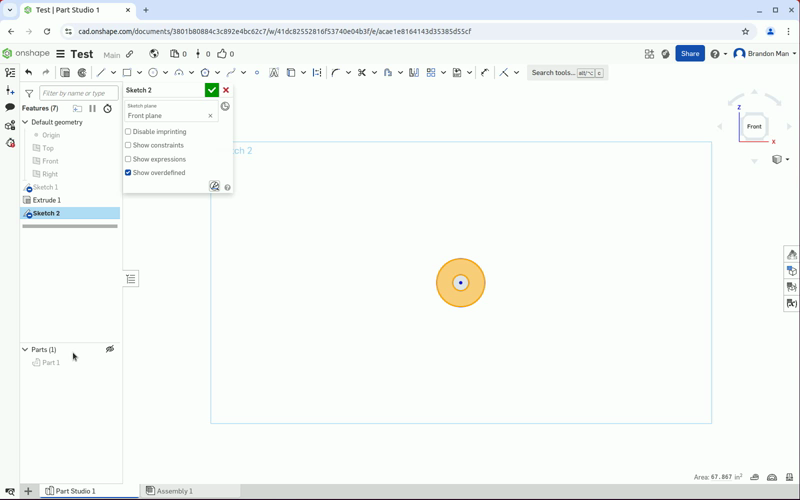
key(shift+e)
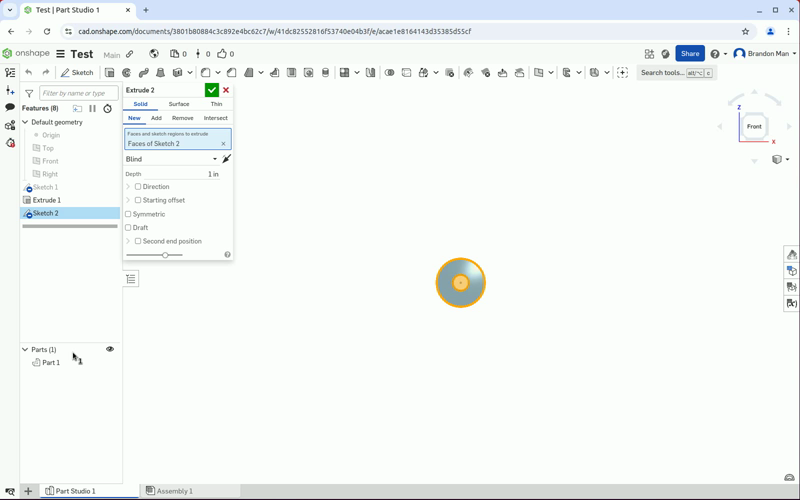
mouse_move(143, 106)
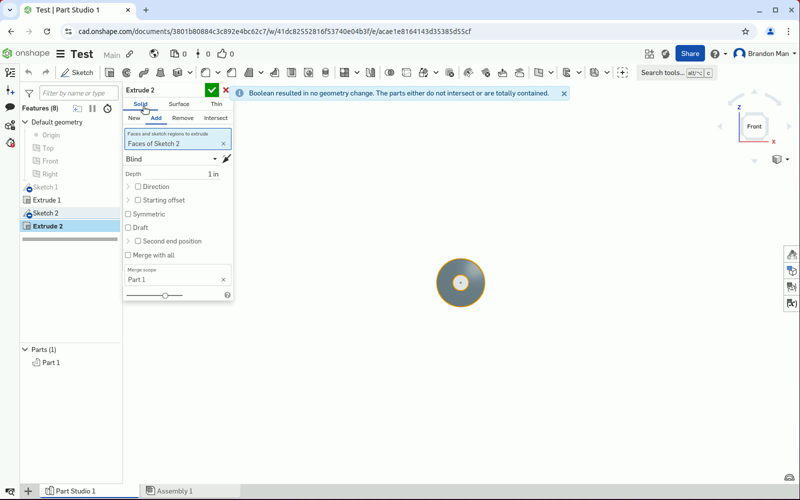
click(143, 106)
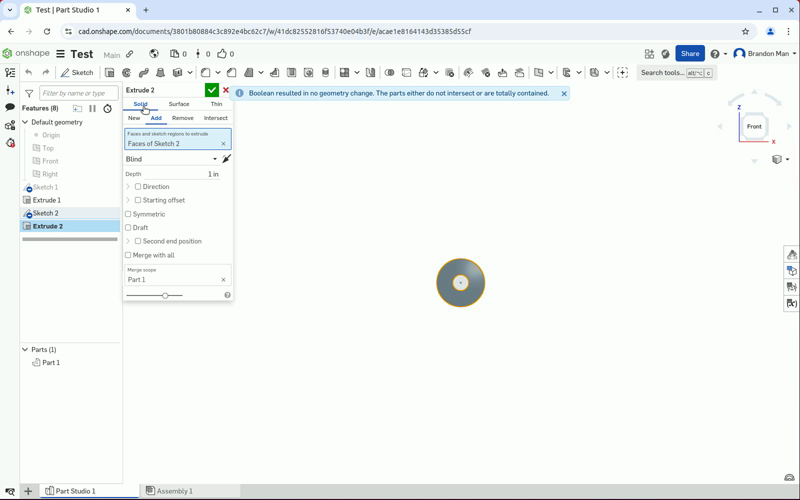
mouse_move(137, 120)
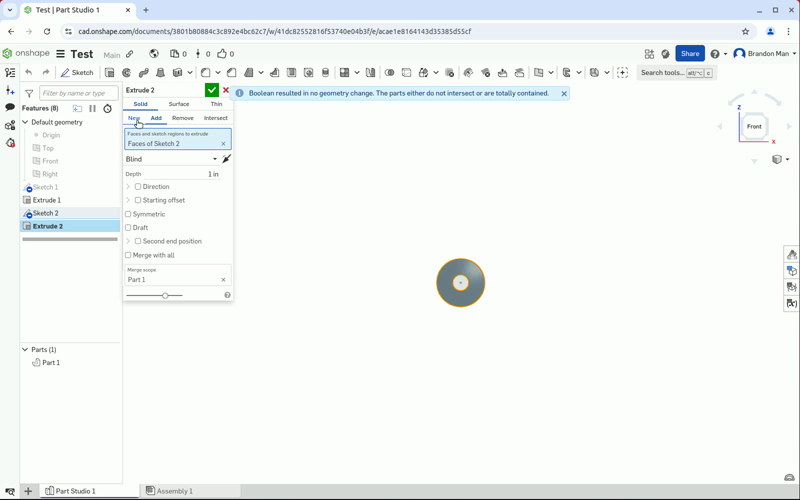
click(137, 120)
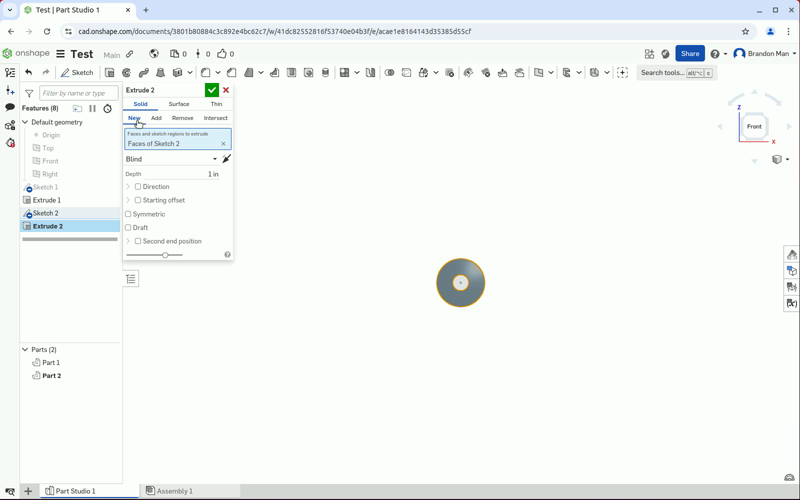
key(tab, 4)
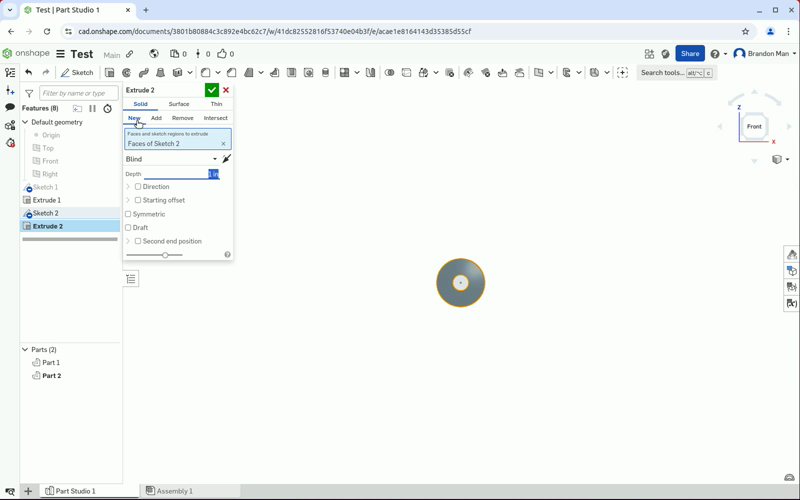
text(19.738)
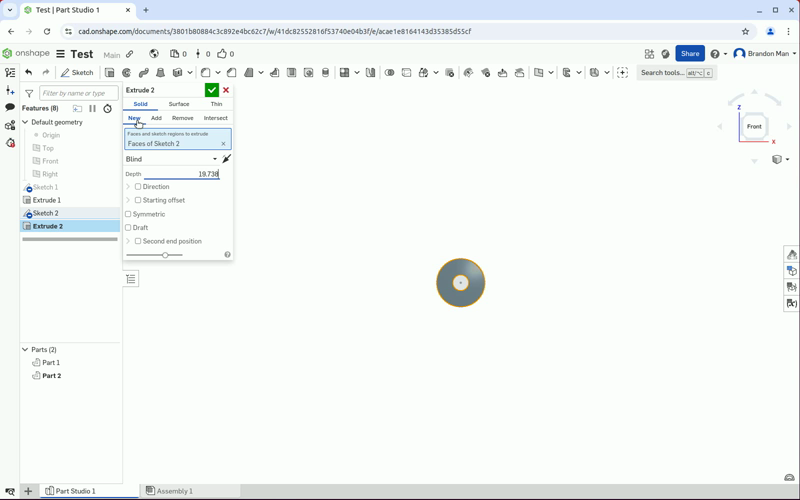
key(enter)
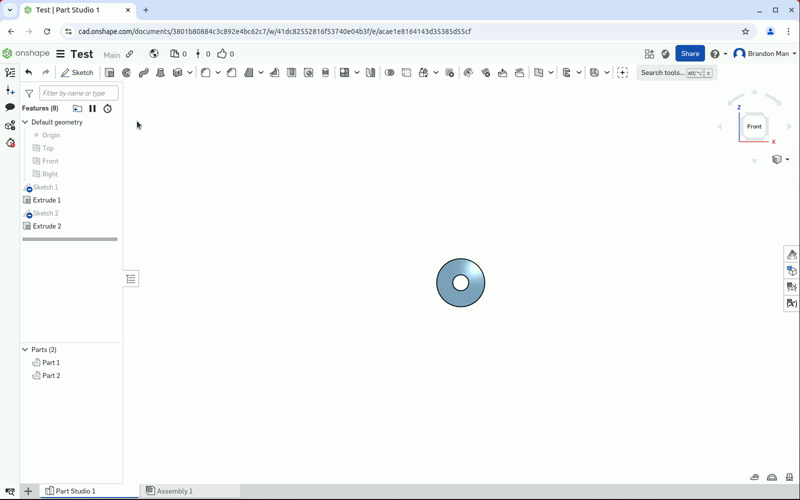
key(shift+h)
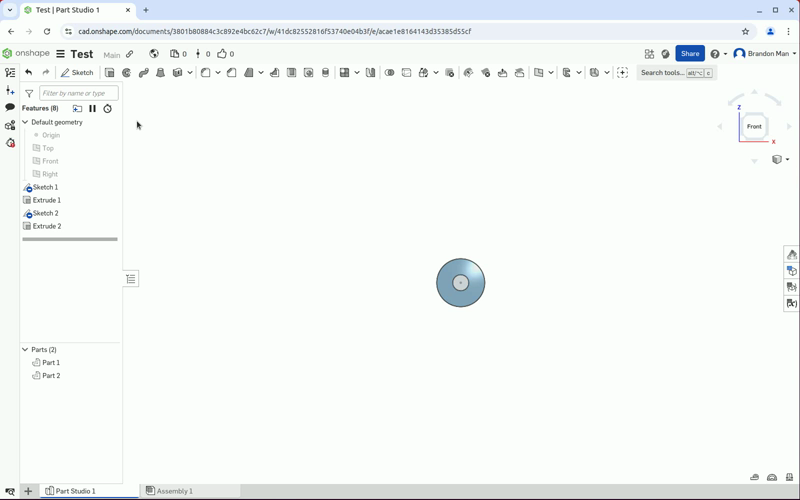
key(shift+h)
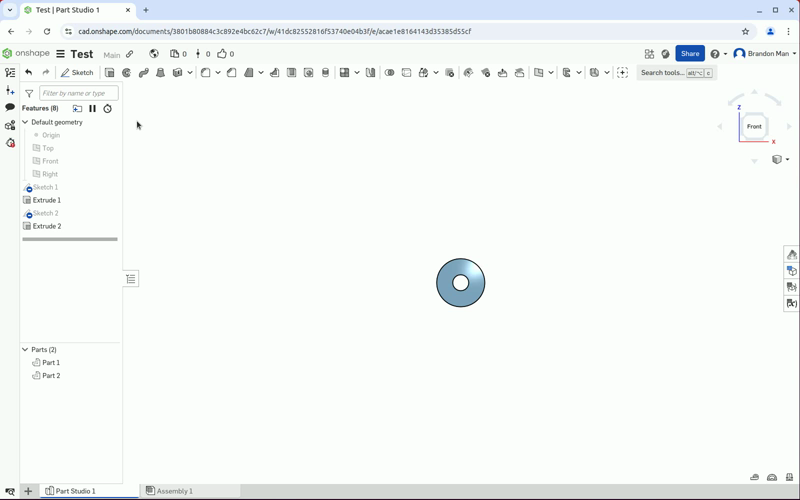
mouse_move(73, 189)
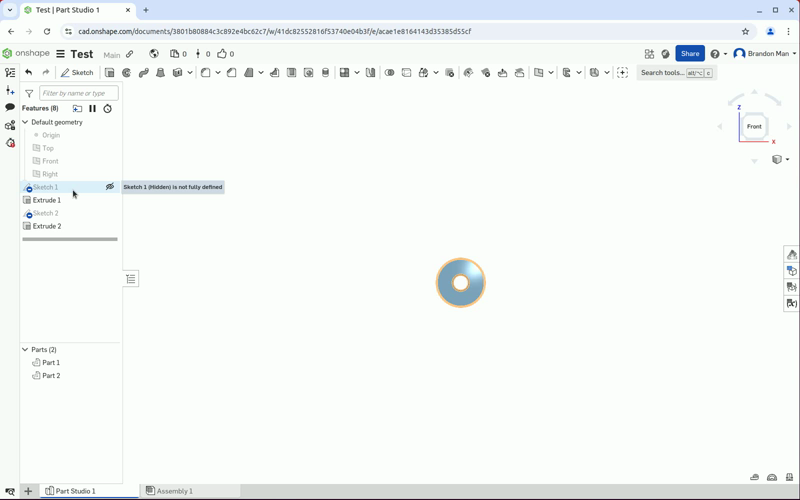
click(73, 189)
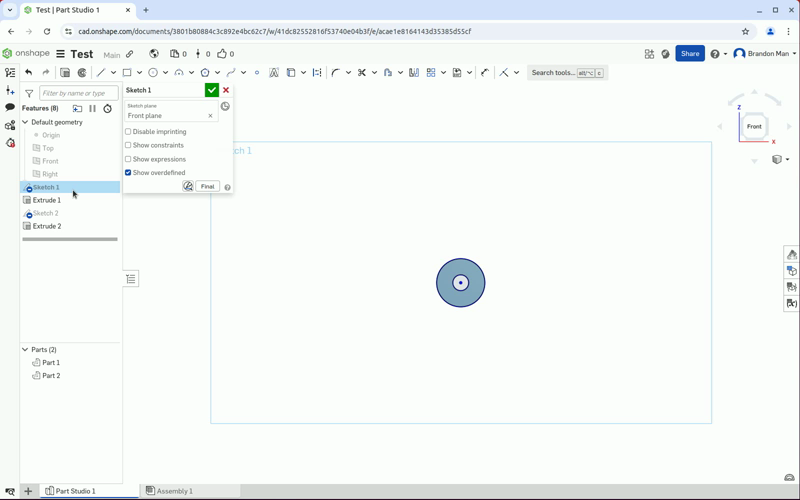
mouse_move(229, 92)
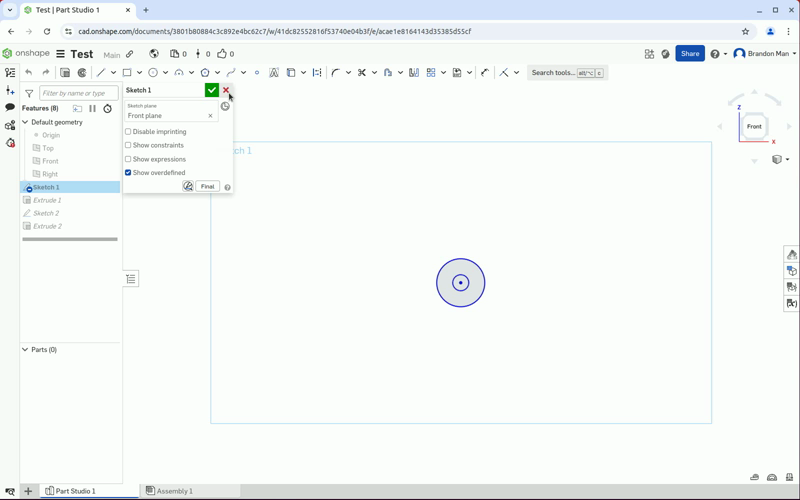
click(229, 92)
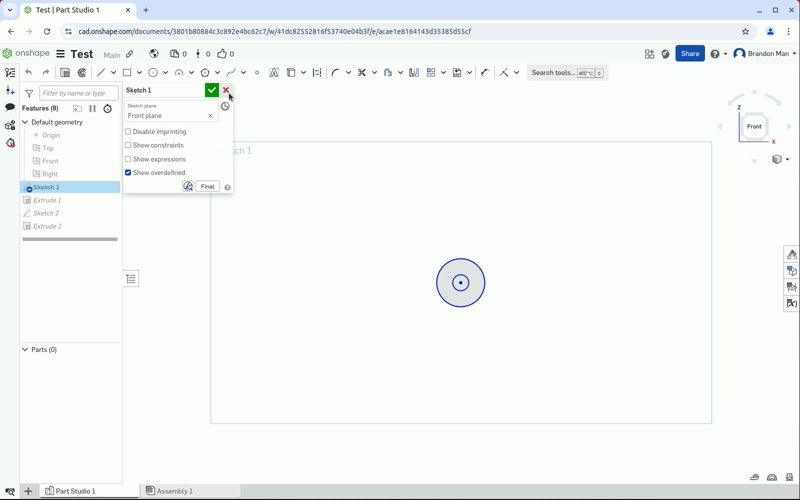
key(shift+s)
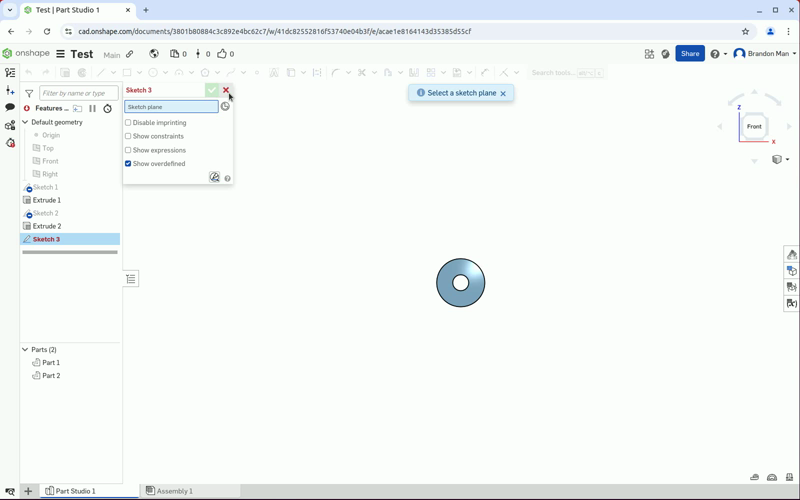
mouse_move(73, 163)
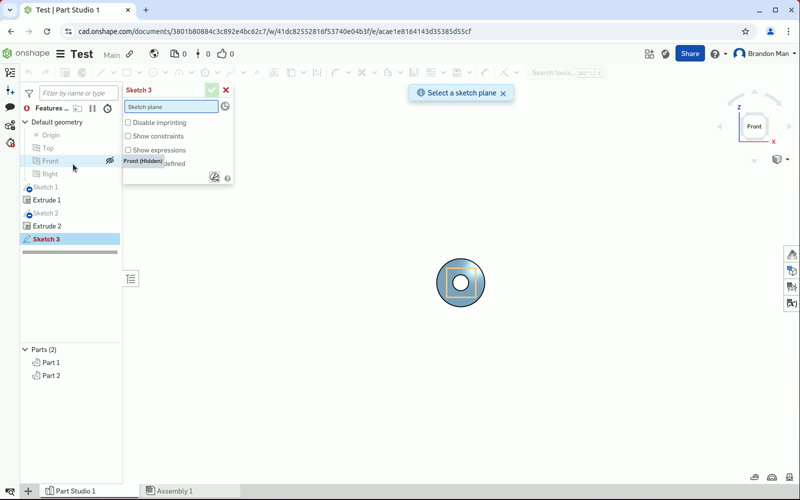
click(73, 163)
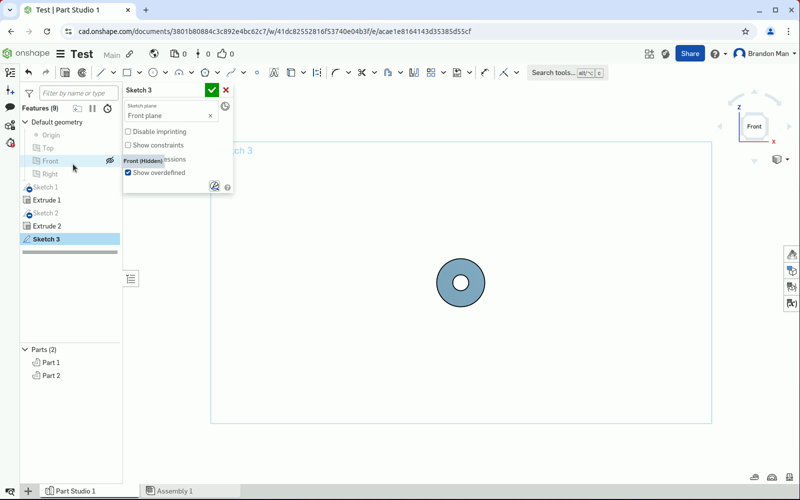
mouse_move(73, 352)
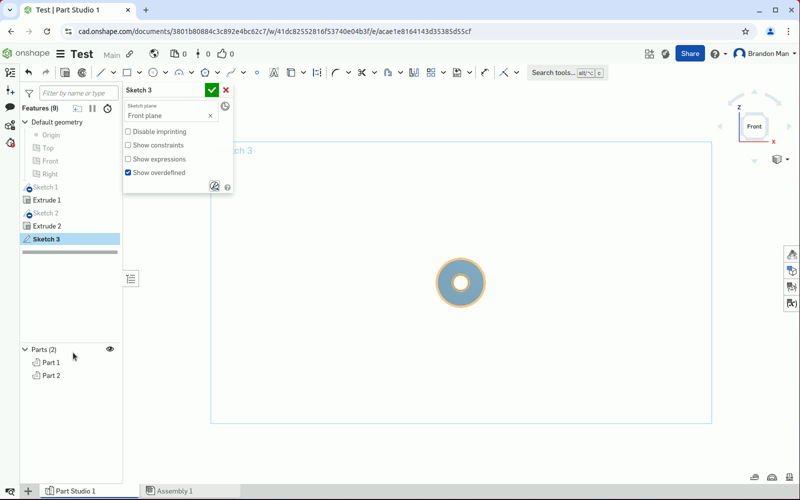
key(y)
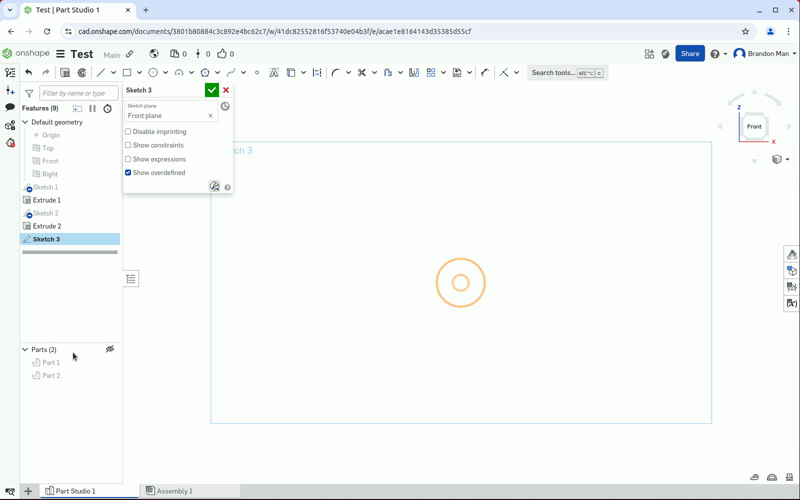
key(c)
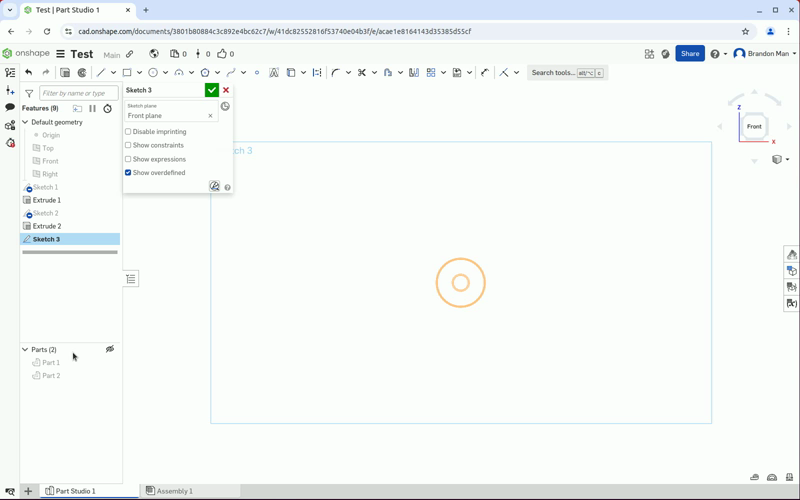
key_down(shift)
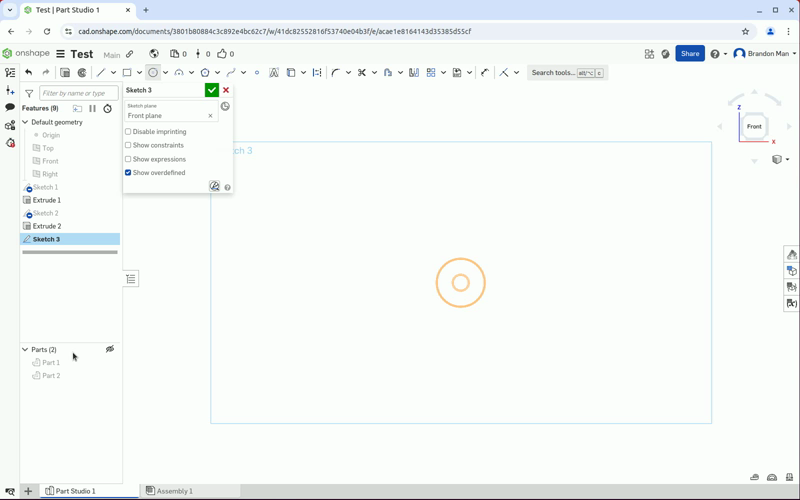
mouse_move(521, 215)
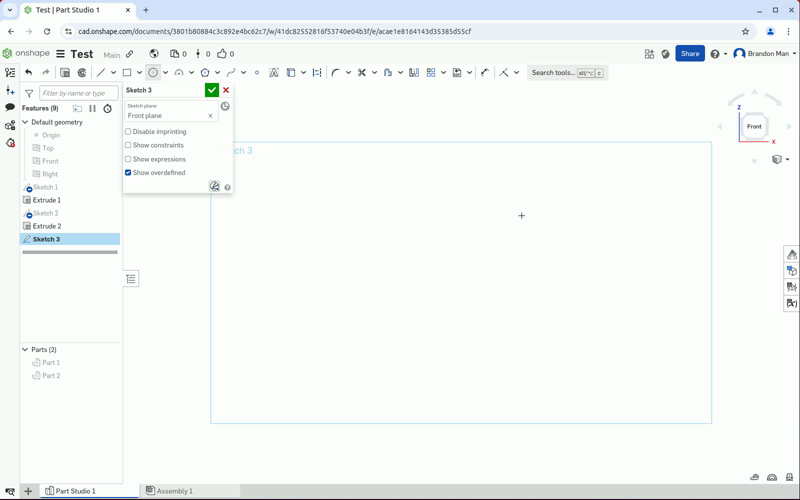
click(521, 215)
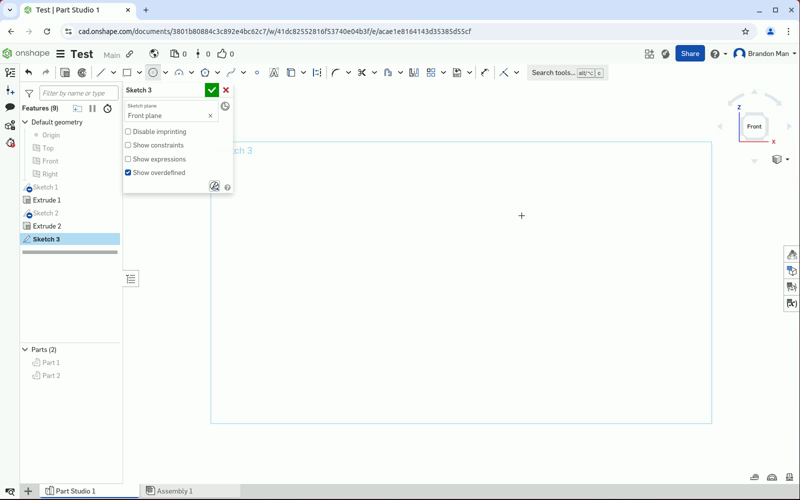
key_up(shift)
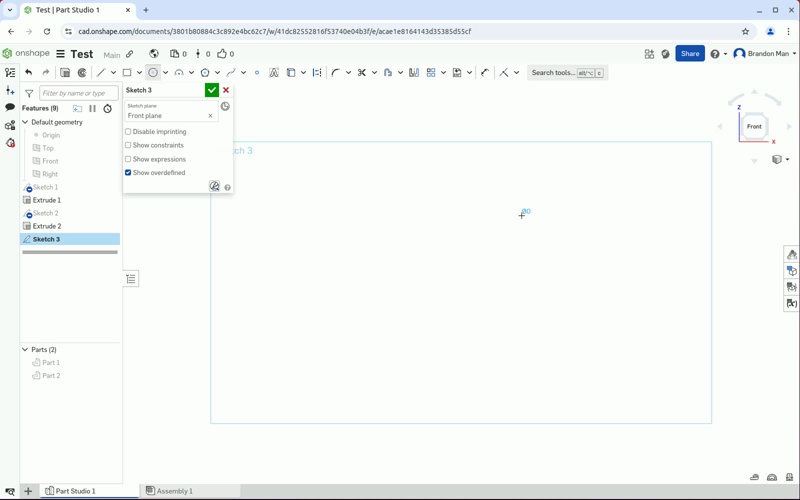
mouse_move(546, 215)
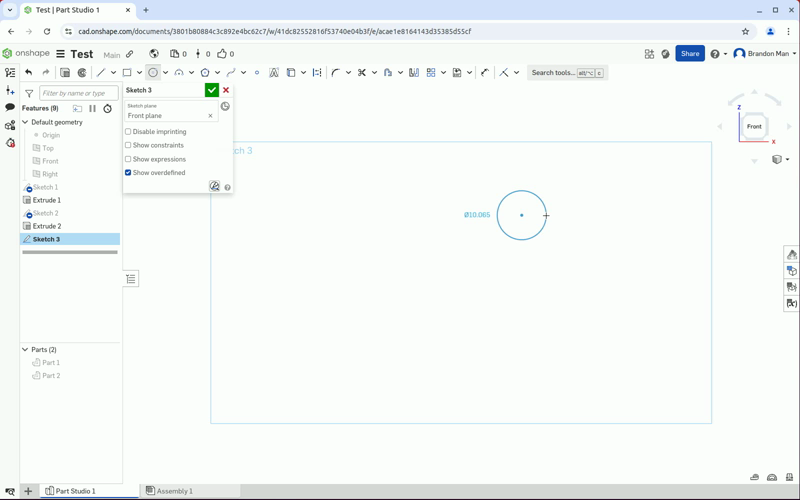
click(546, 215)
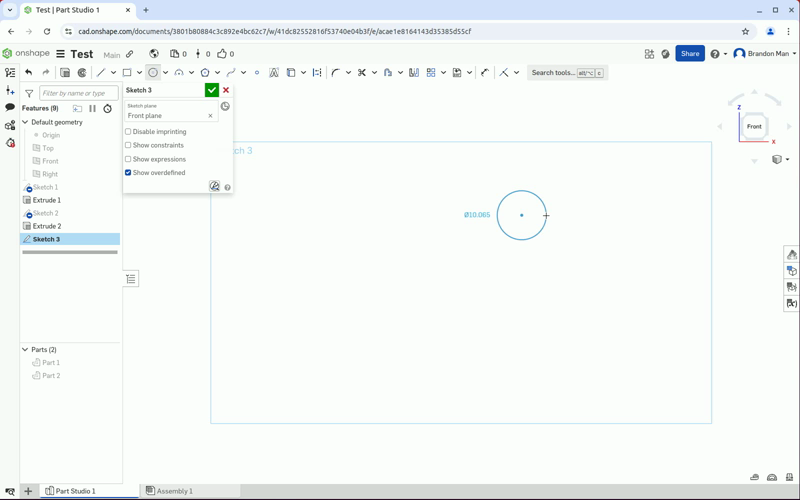
key(esc)
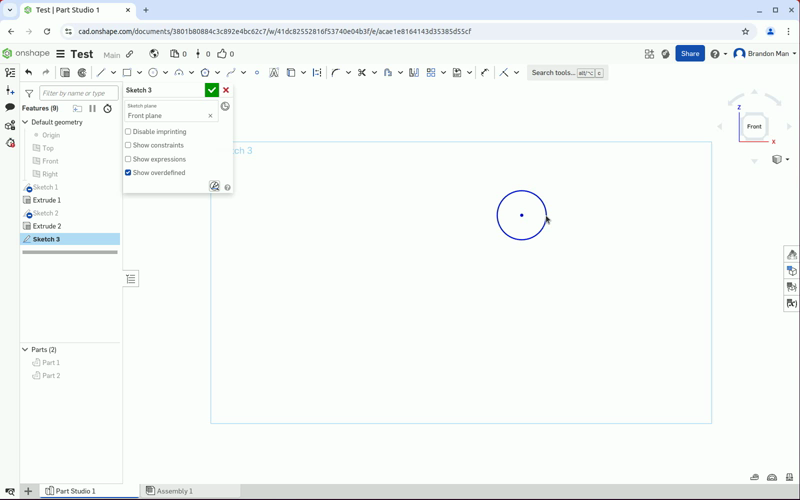
key(c)
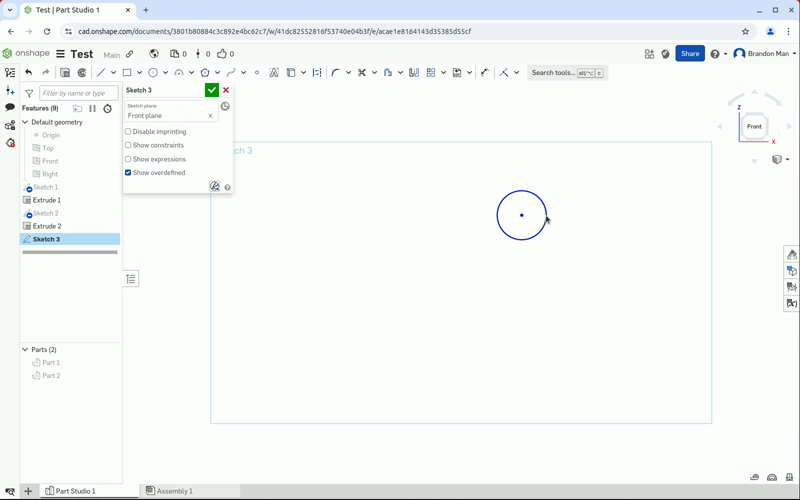
key_down(shift)
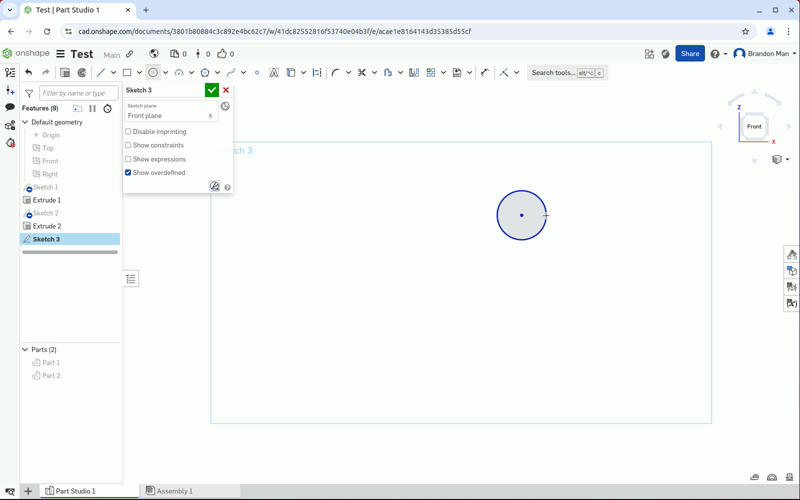
mouse_move(521, 215)
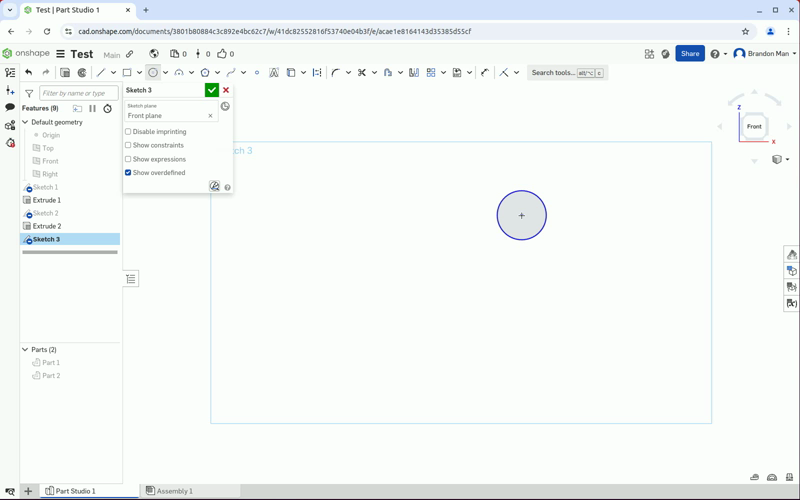
click(521, 215)
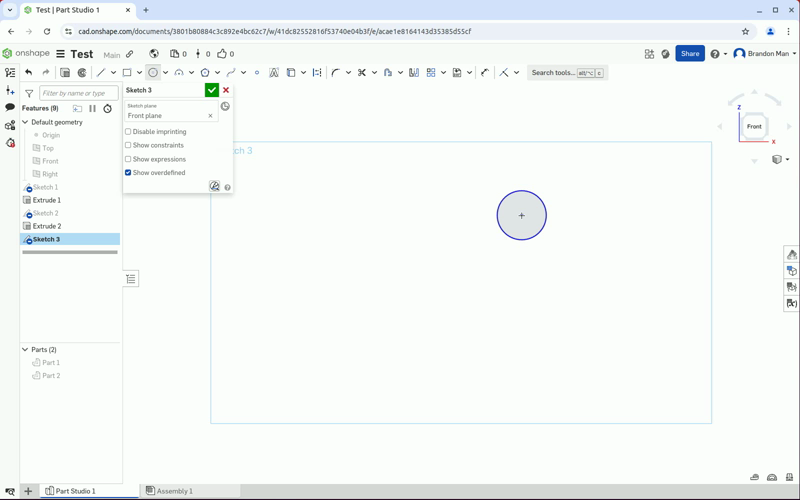
key_up(shift)
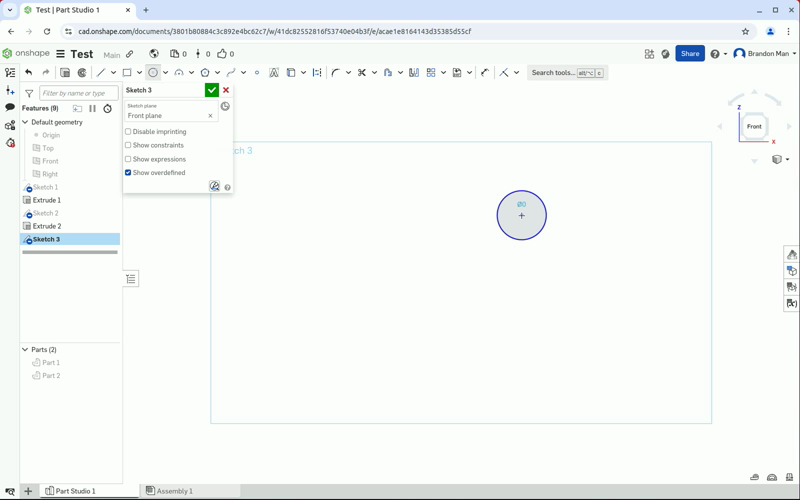
mouse_move(529, 215)
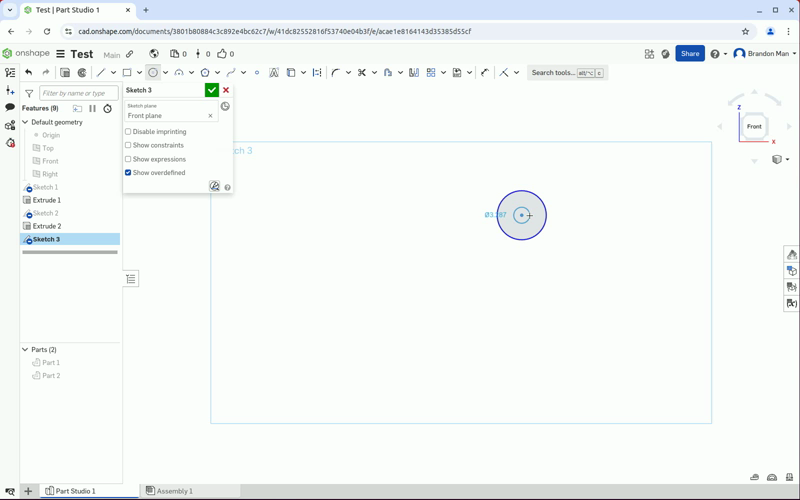
click(529, 215)
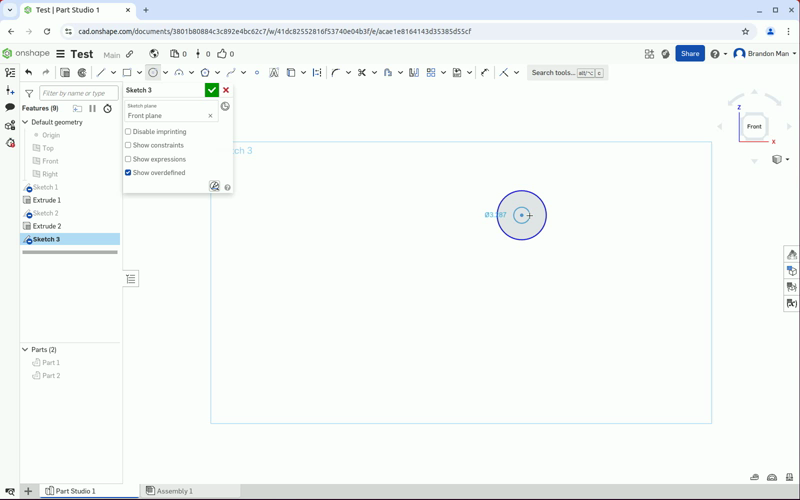
key(esc)
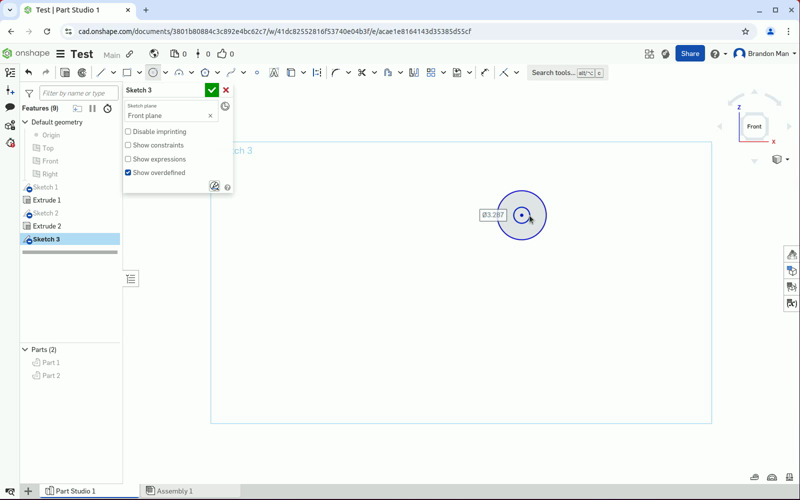
mouse_move(527, 193)
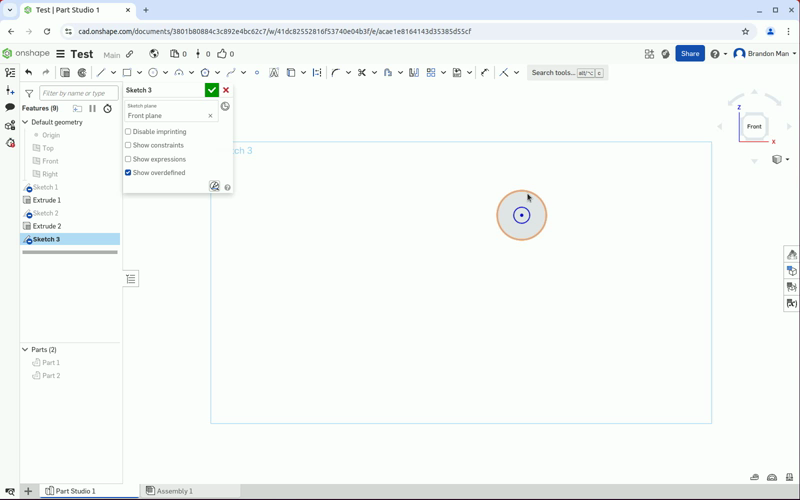
scroll(6)
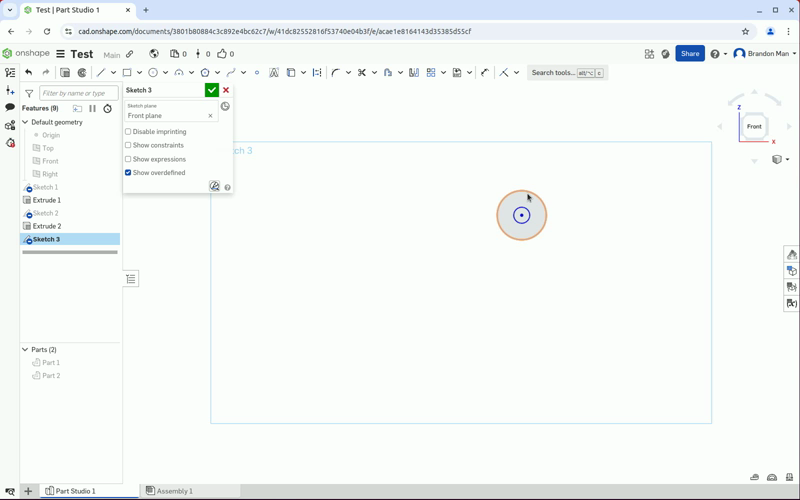
scroll(6)
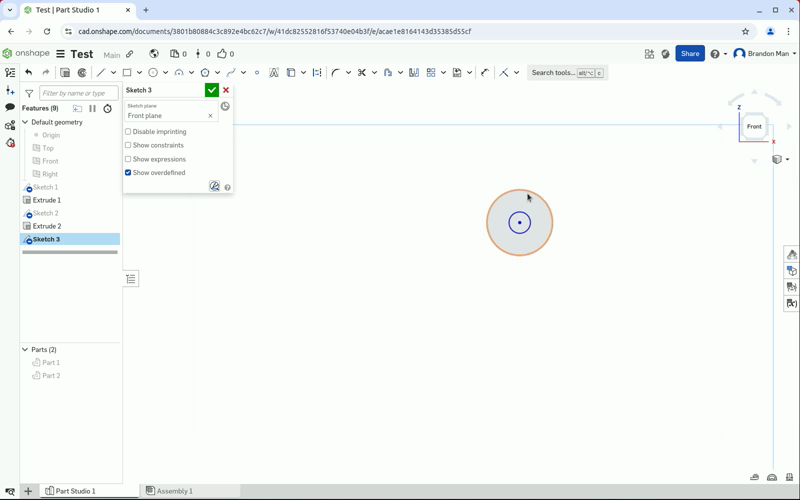
scroll(6)
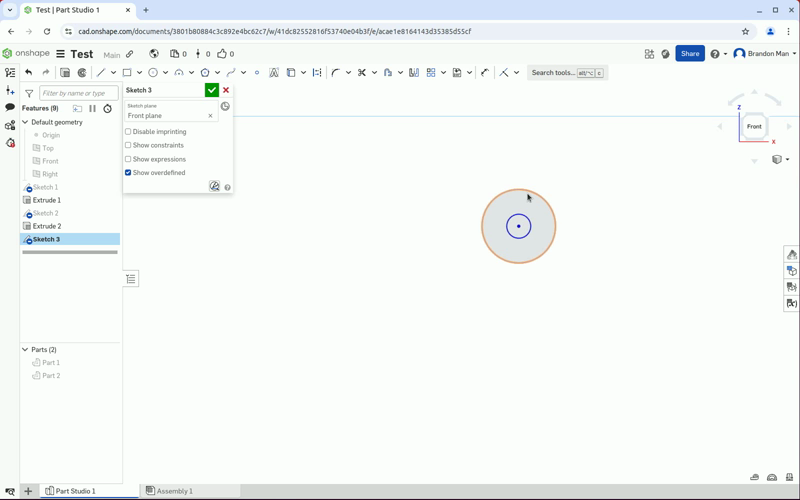
scroll(6)
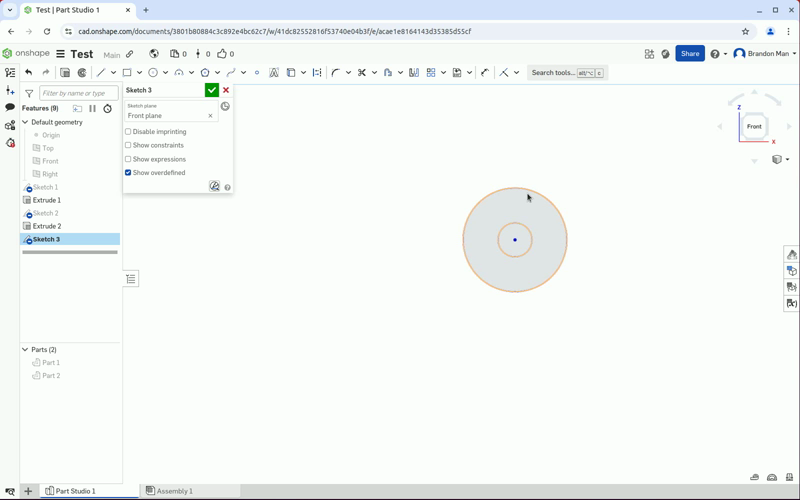
scroll(6)
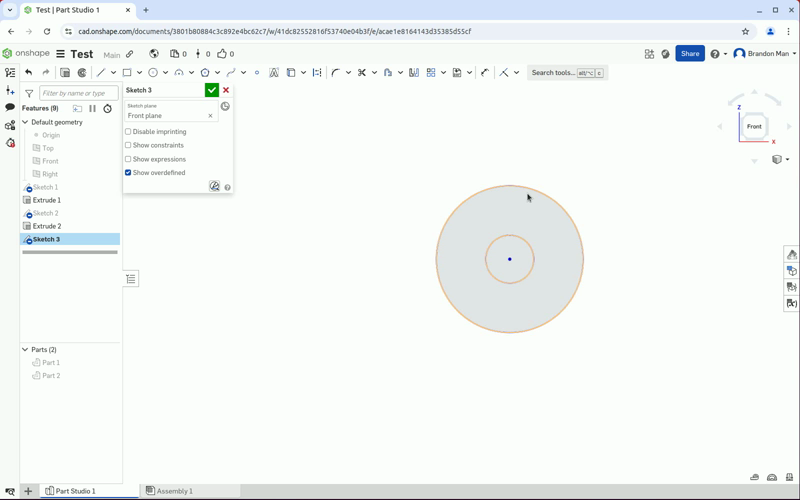
scroll(6)
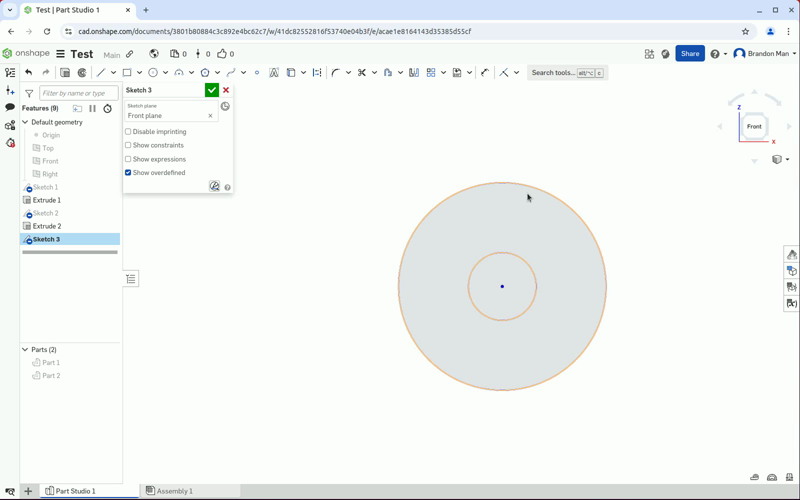
scroll(6)
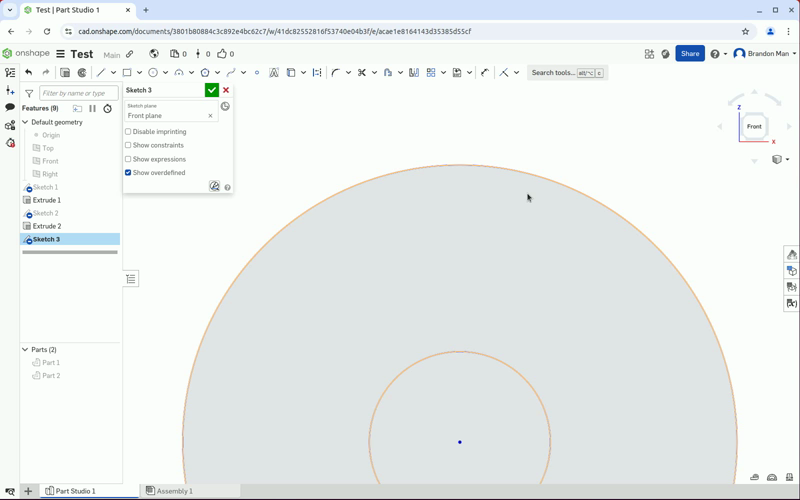
click(527, 193)
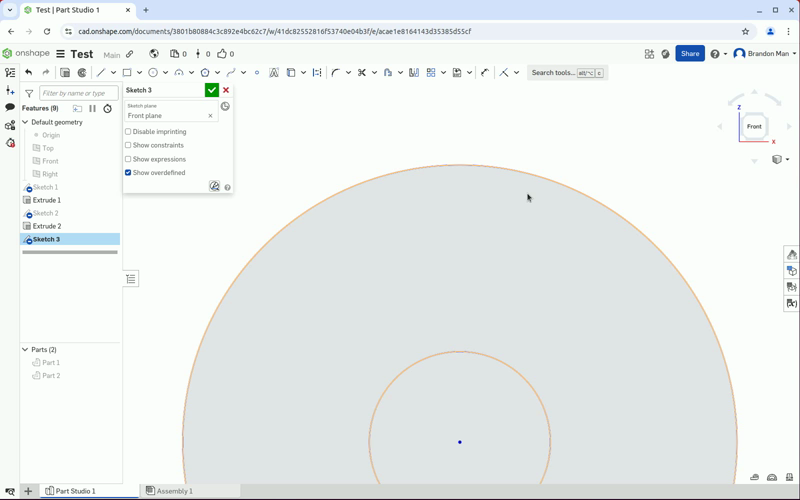
scroll(-6)
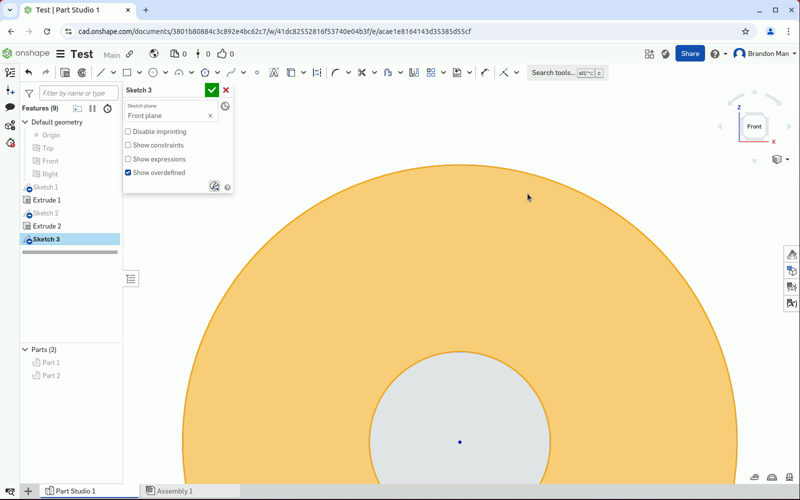
scroll(-6)
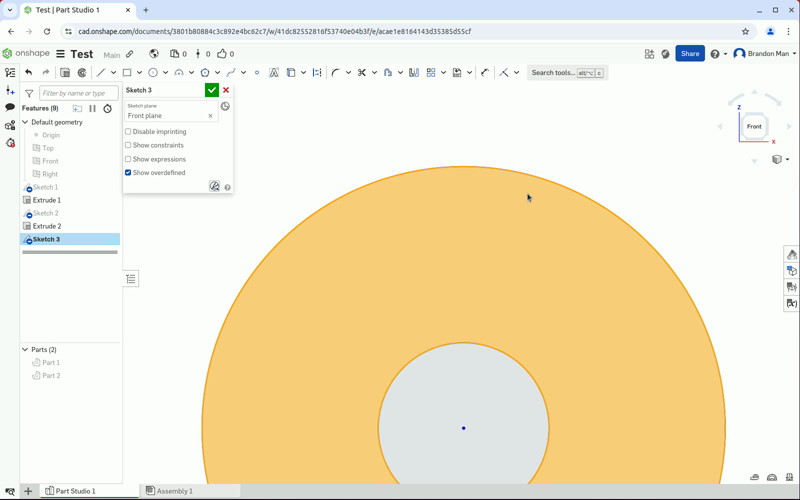
scroll(-6)
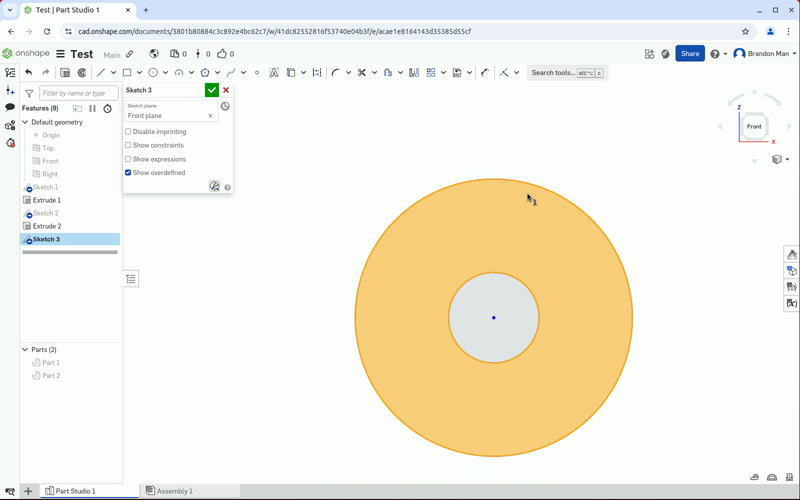
scroll(-6)
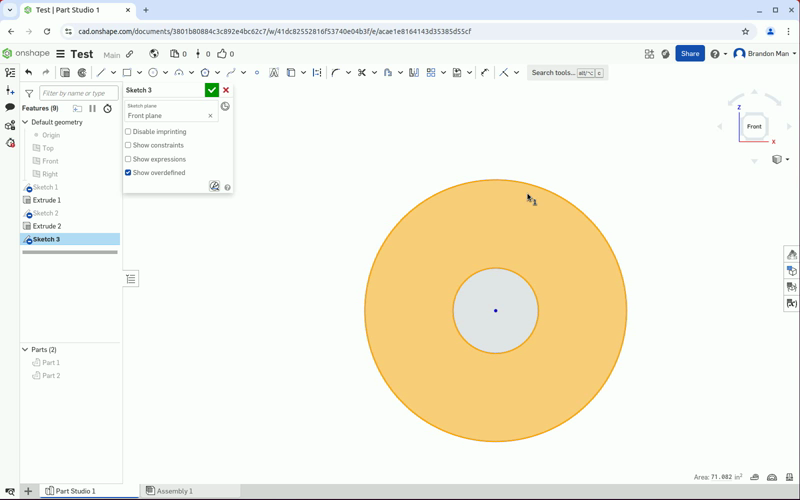
scroll(-6)
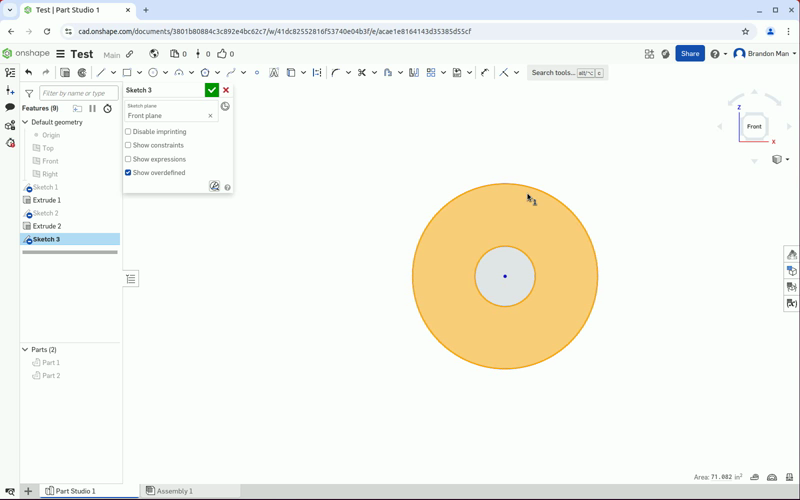
scroll(-6)
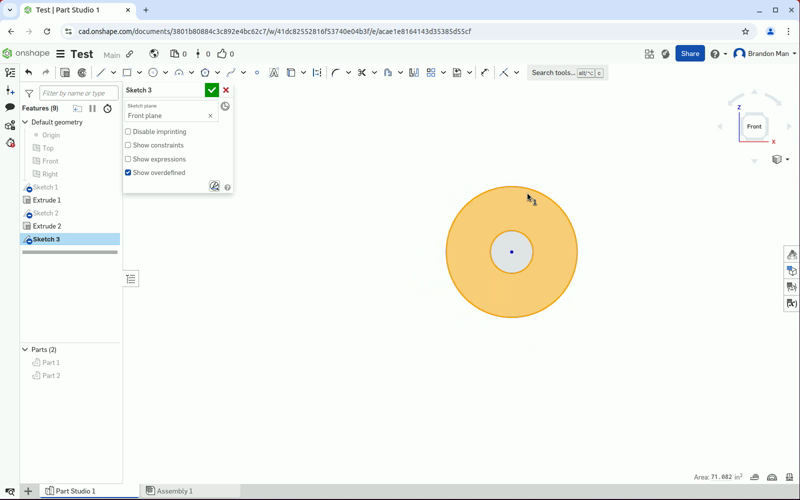
scroll(-6)
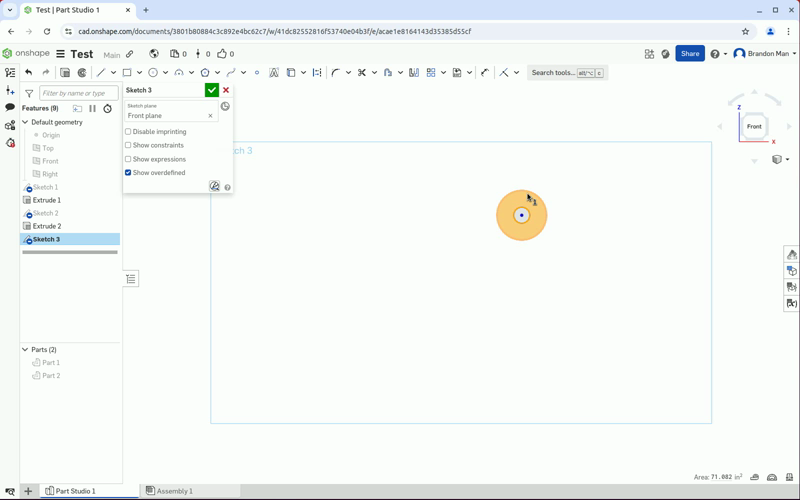
mouse_move(73, 352)
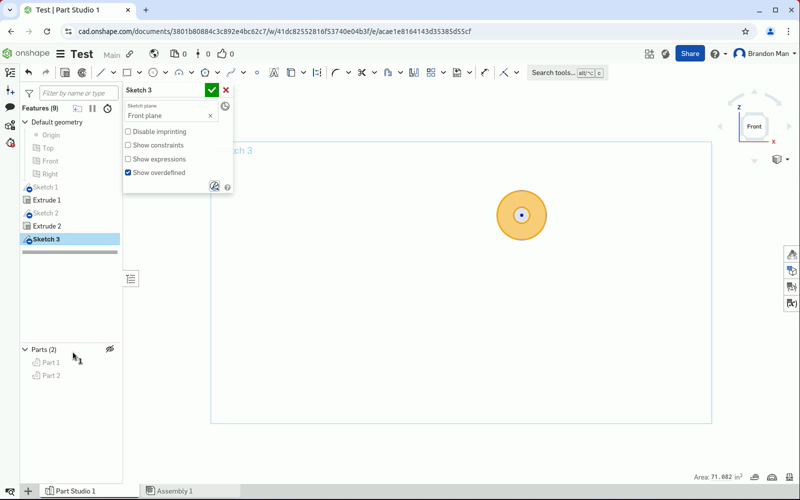
key(shift+y)
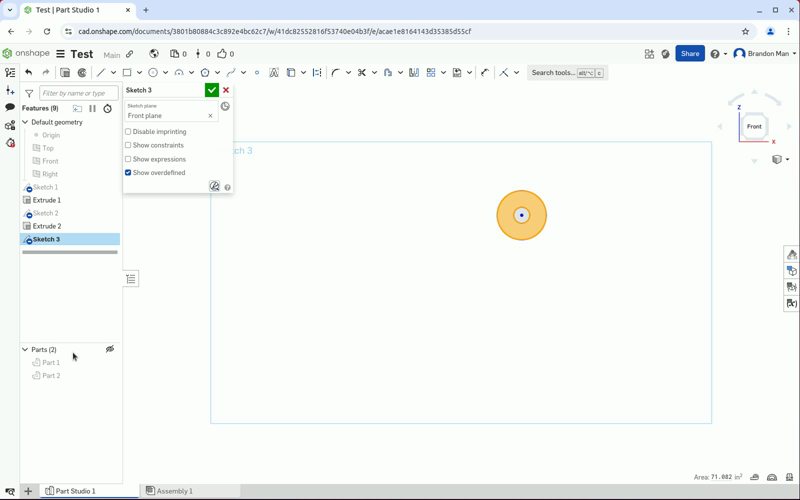
key(shift+e)
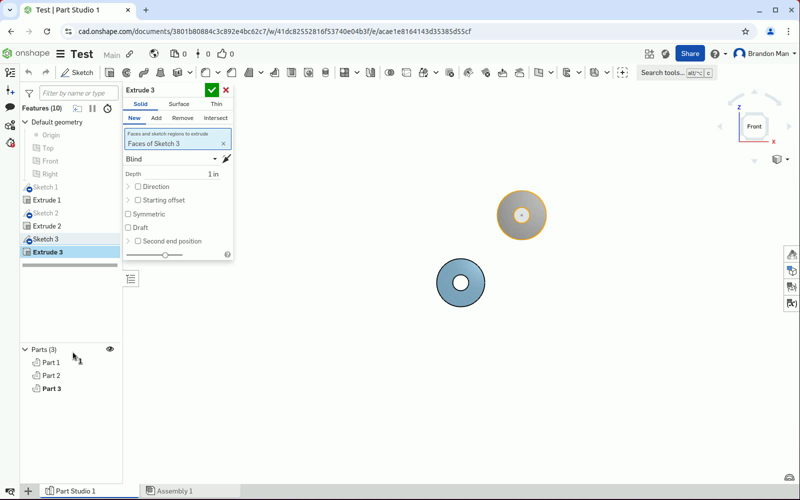
mouse_move(143, 106)
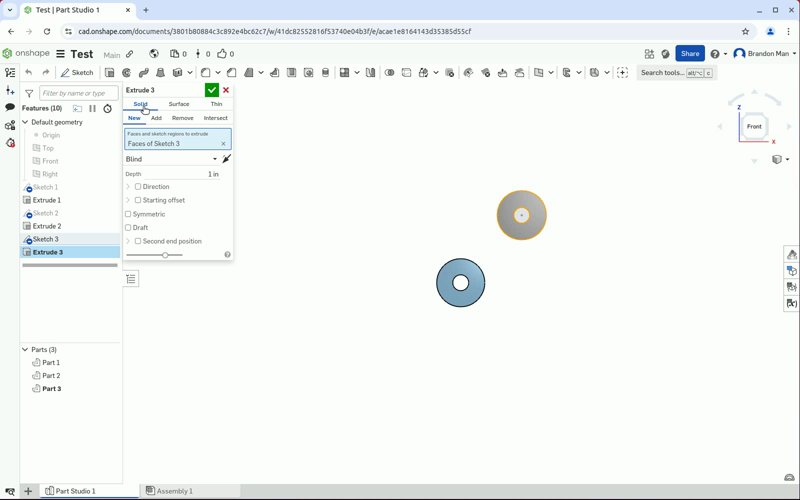
click(143, 106)
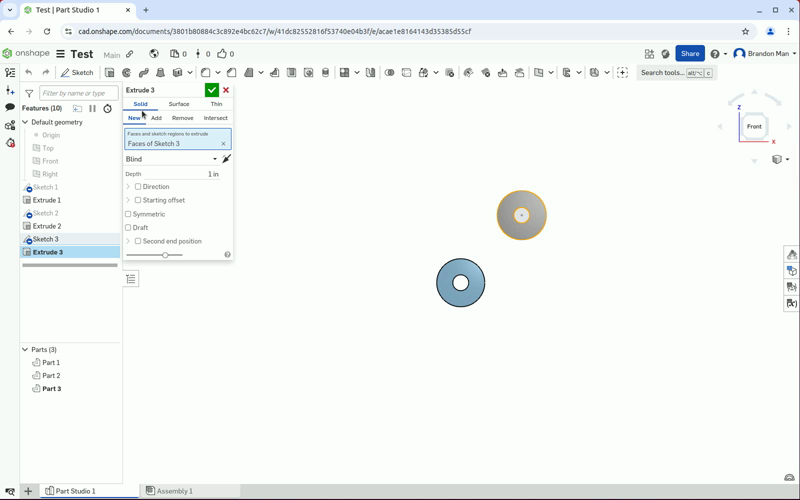
mouse_move(137, 120)
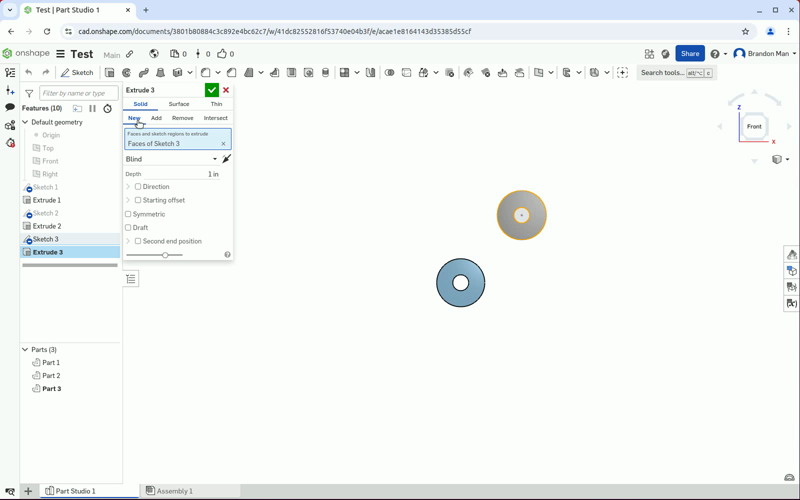
click(137, 120)
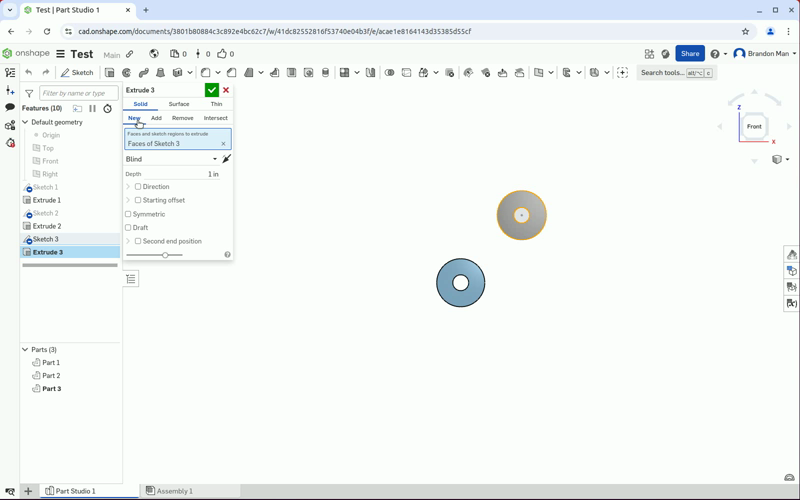
key(tab, 4)
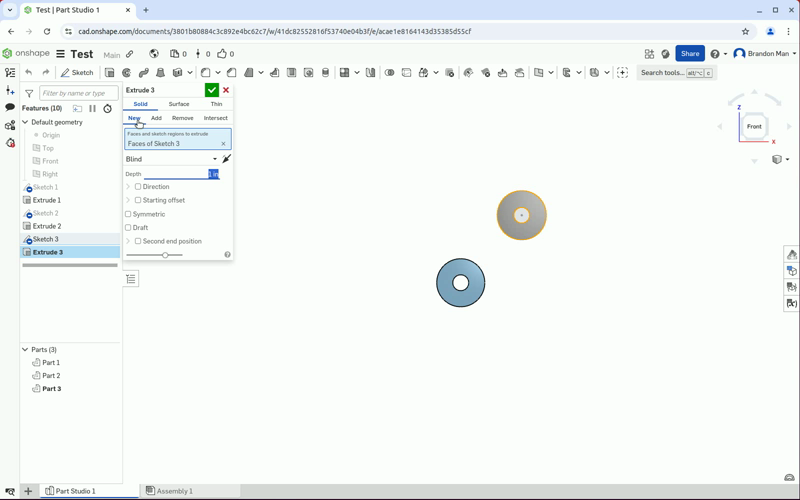
text(23.108)
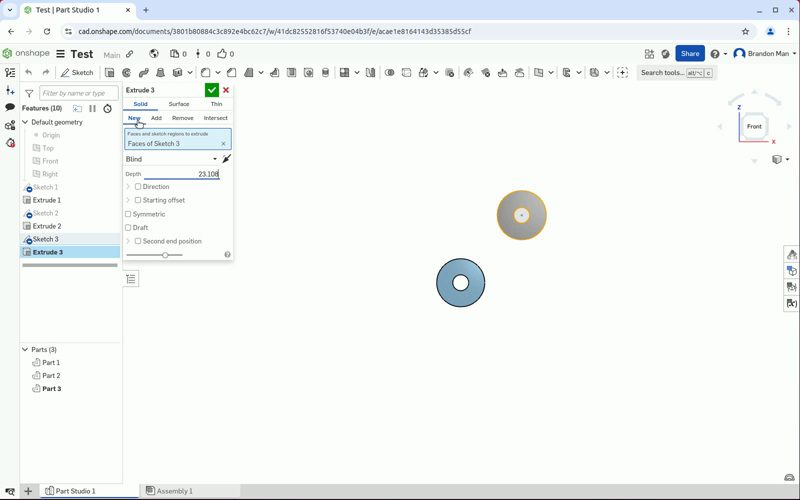
key(enter)
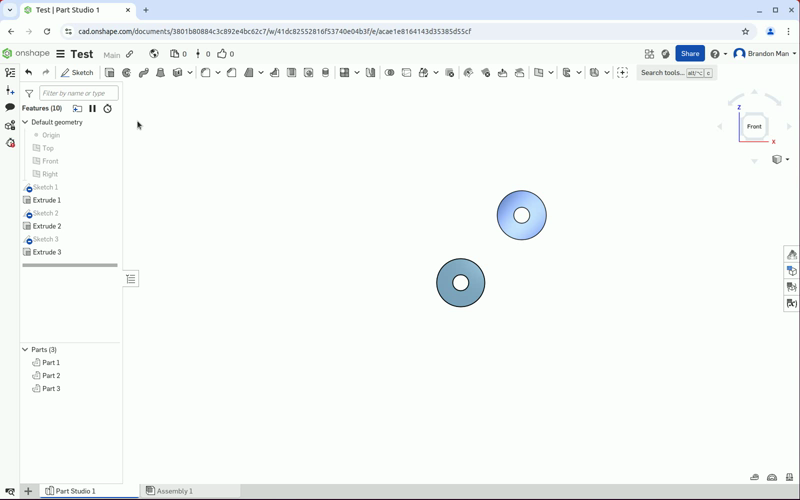
key(shift+h)
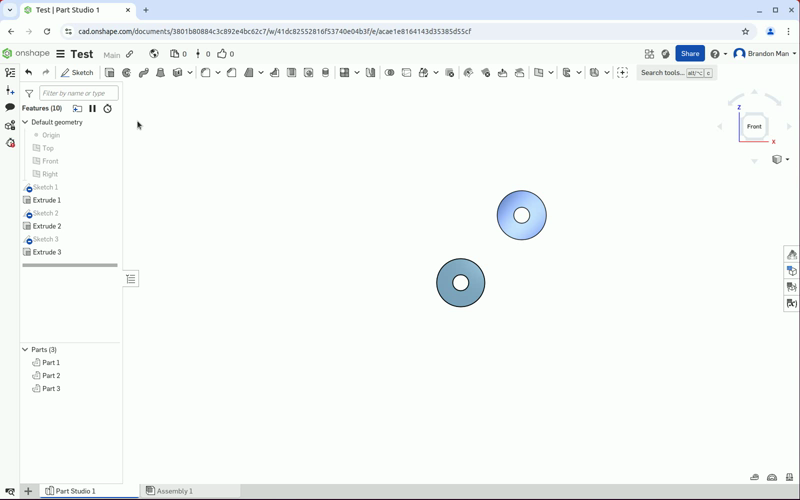
key(shift+h)
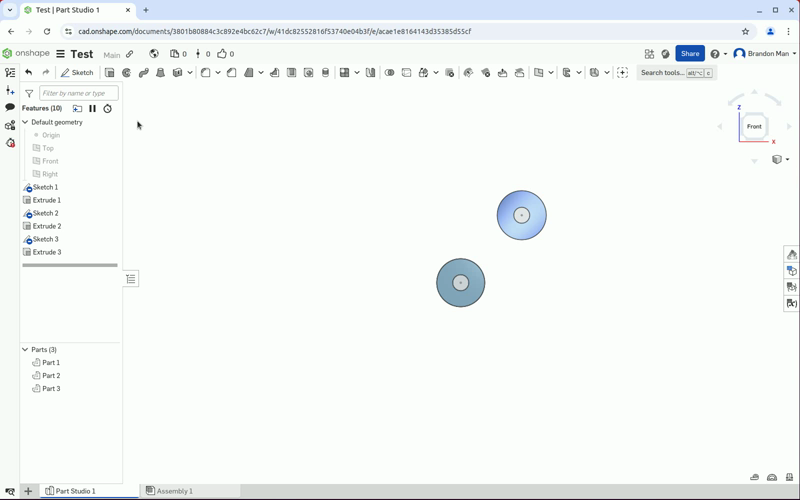
key(shift+7)
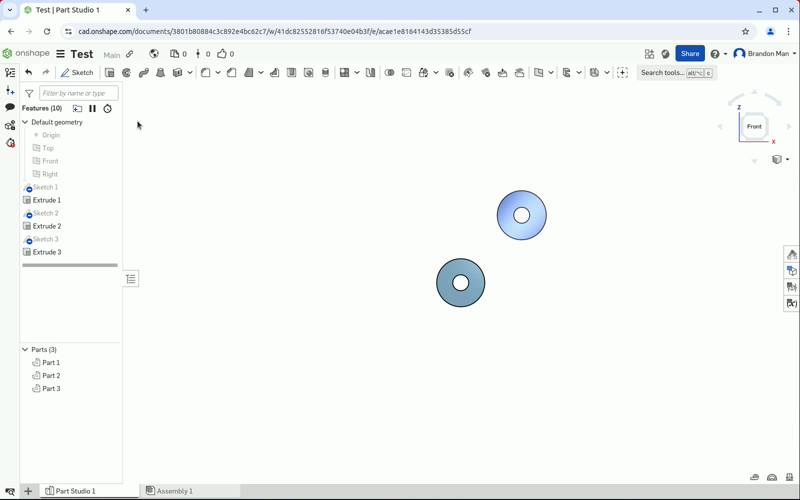
key(left, 2)
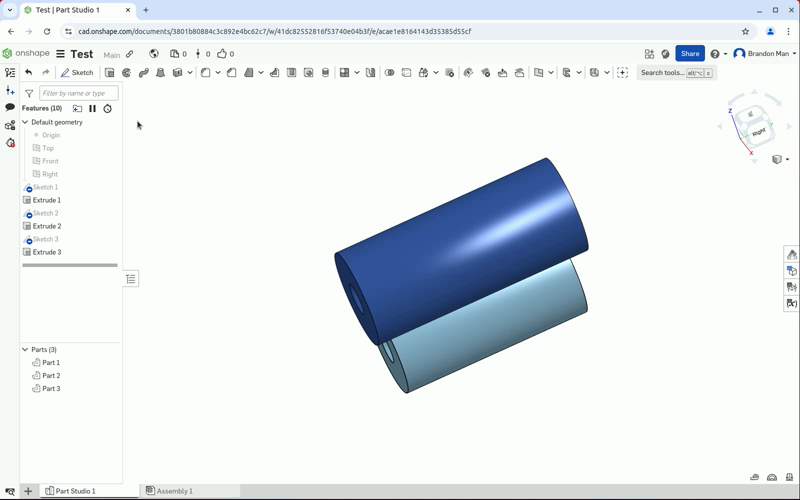
key(down, 2)
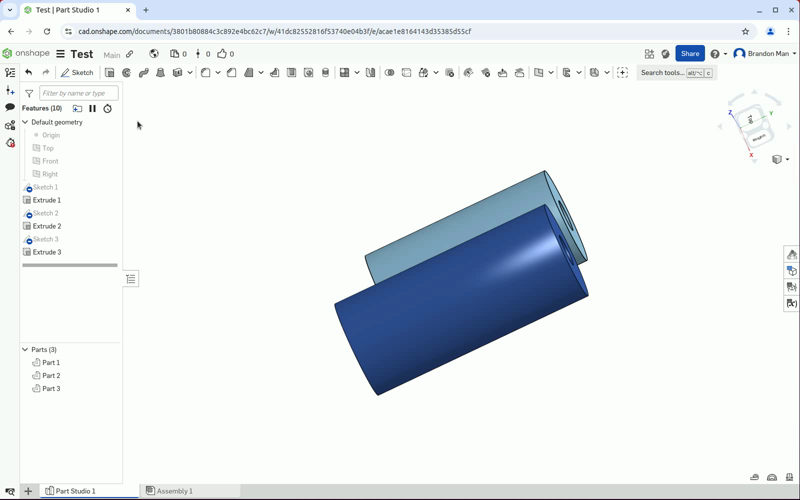
key(up, 2)
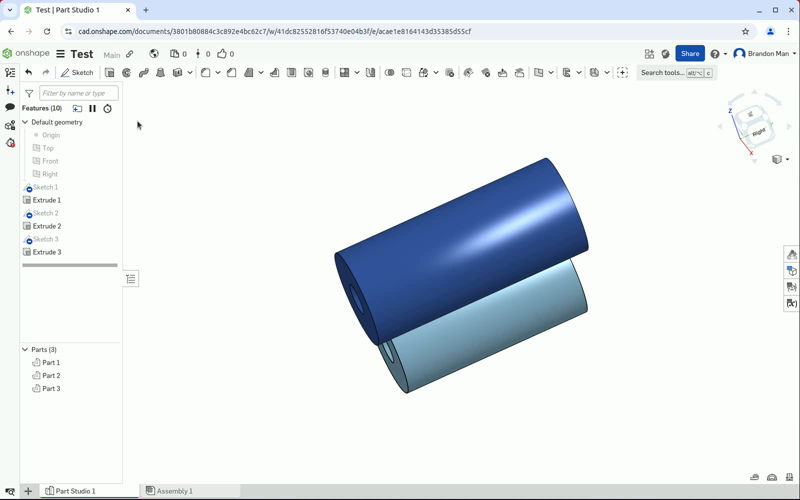
key(right, 2)
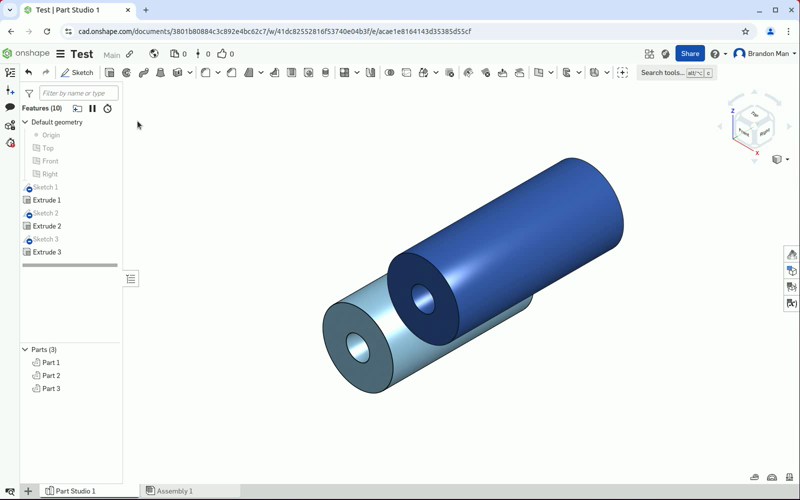
mouse_move(73, 189)
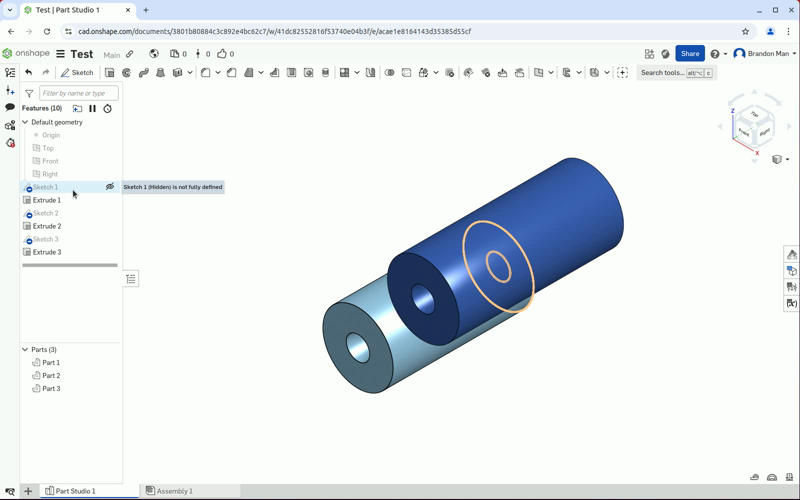
click(73, 189)